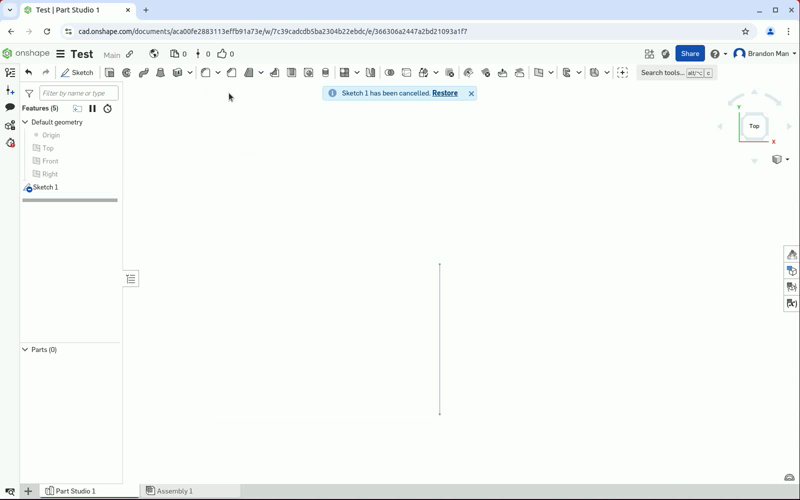
key(shift+h)
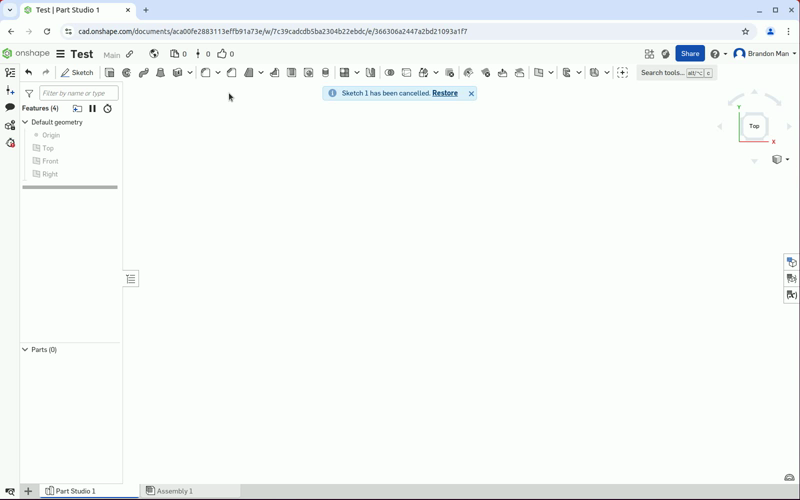
mouse_move(73, 352)
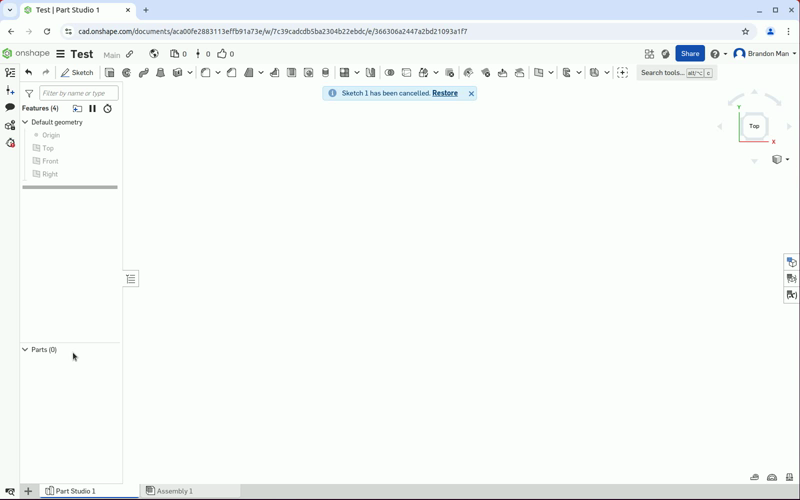
key(y)
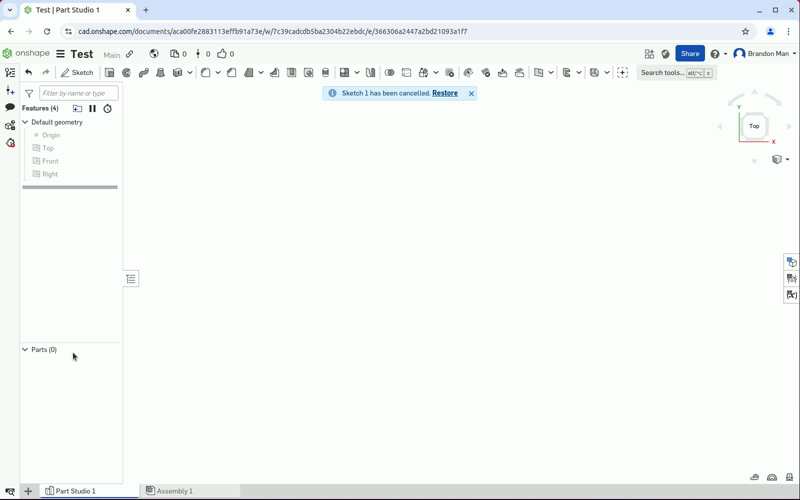
key(shift+p)
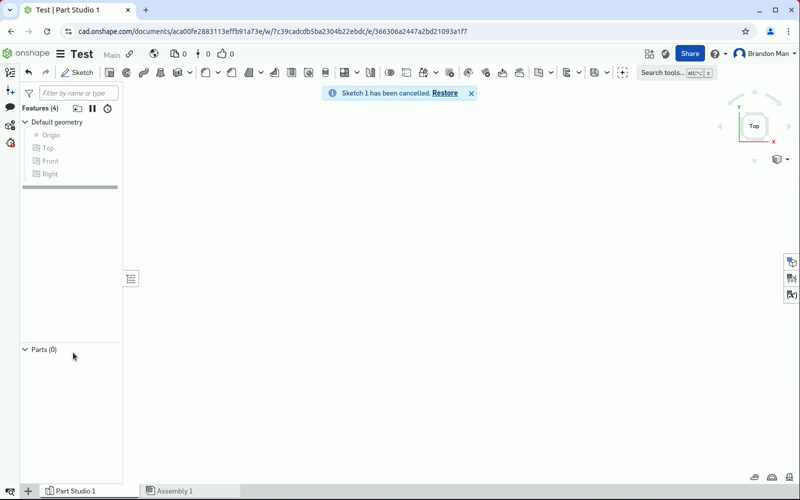
key(space)
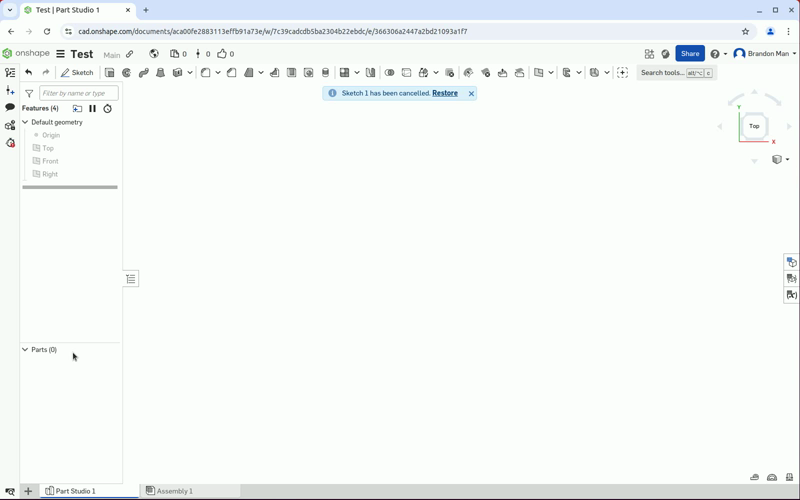
key_down(shift)
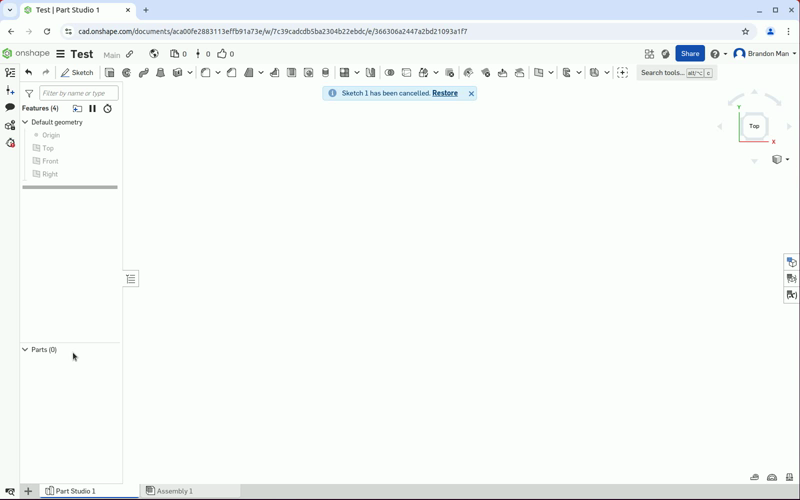
key(up)
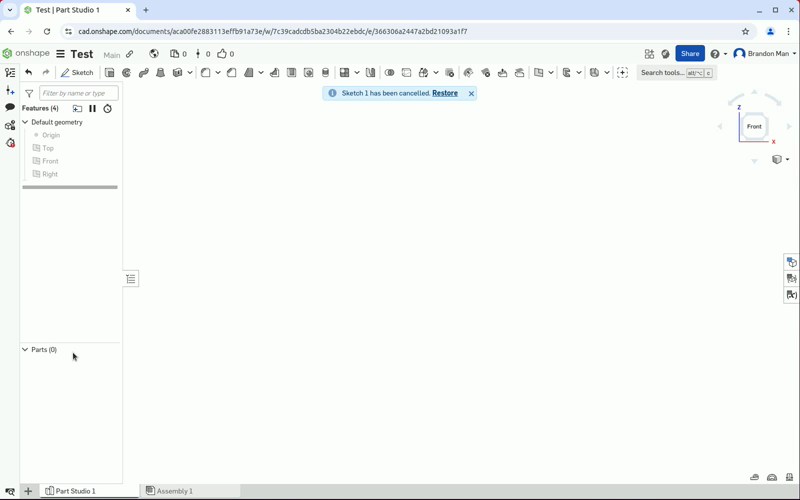
key_up(shift)
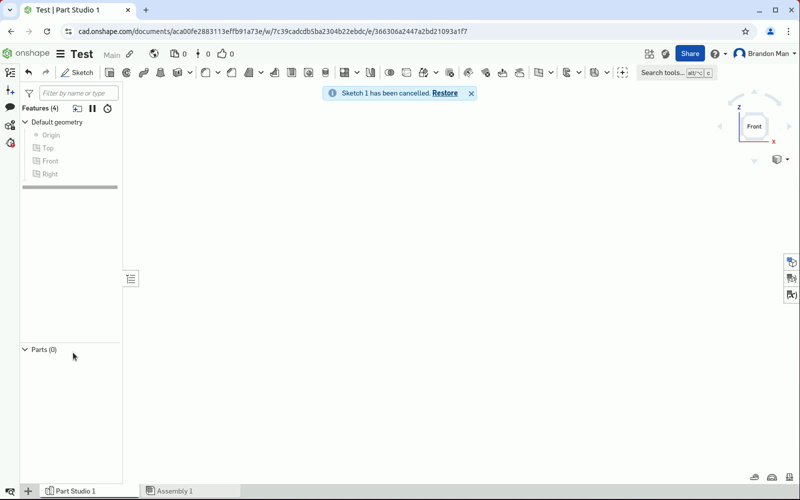
mouse_move(73, 352)
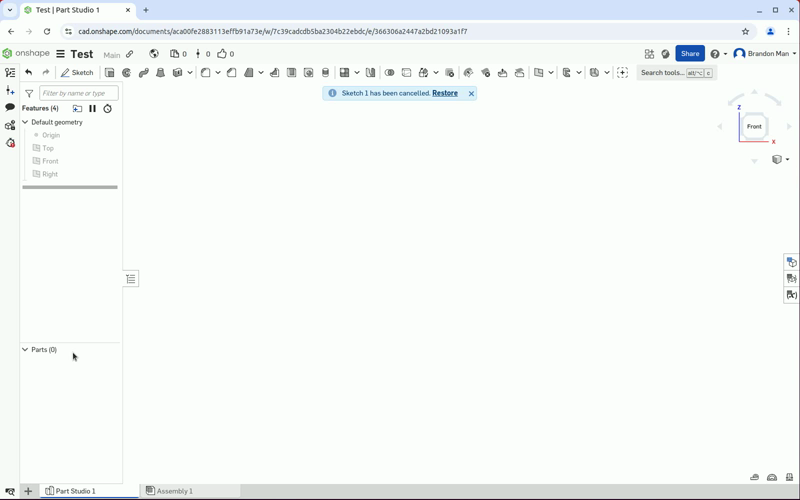
key(shift+y)
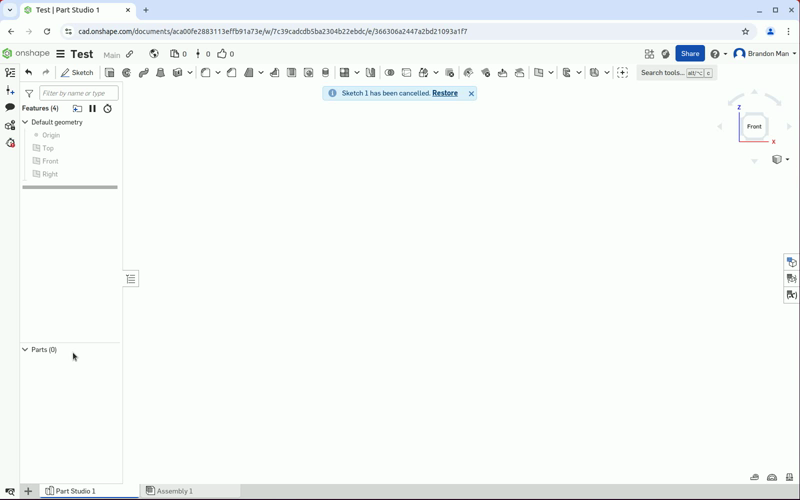
key(shift+s)
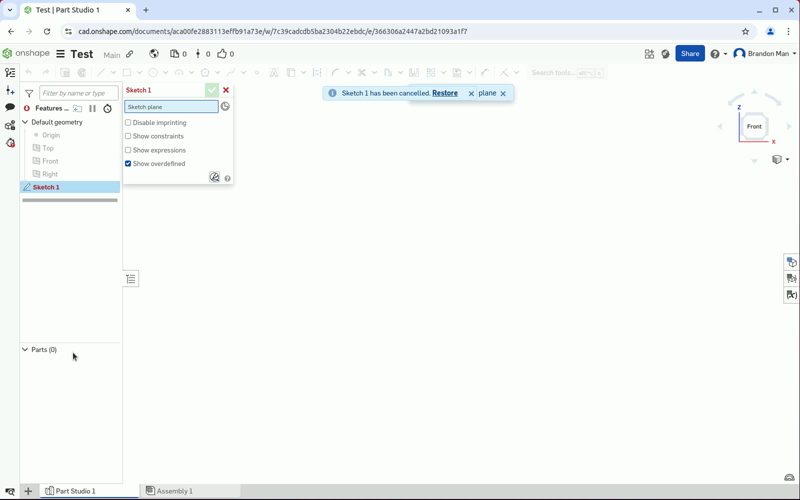
mouse_move(73, 163)
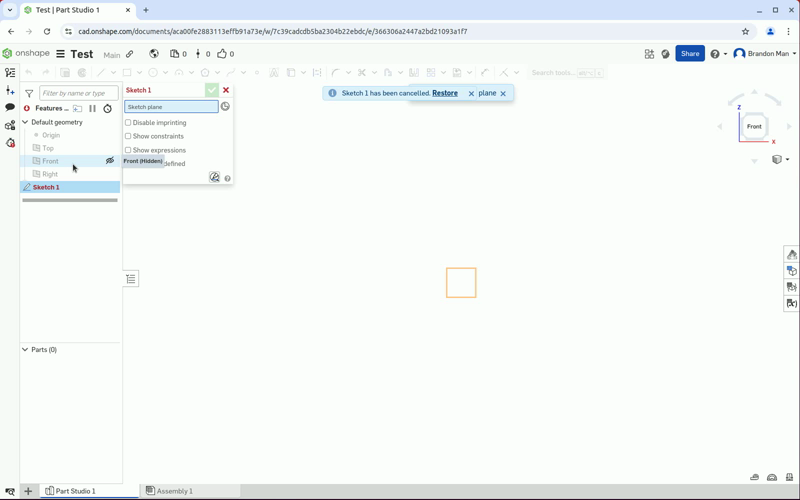
click(73, 163)
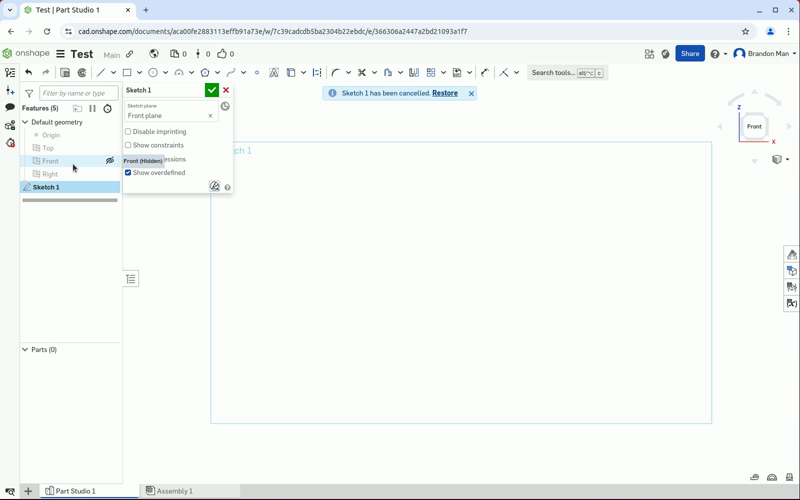
mouse_move(73, 352)
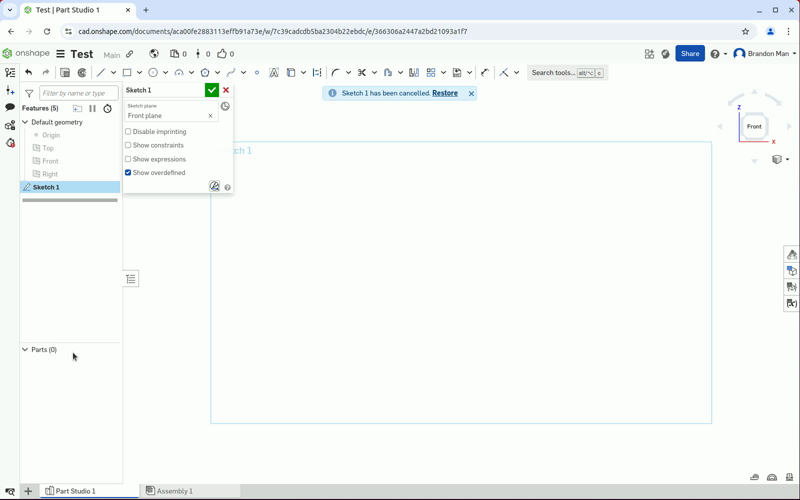
key(y)
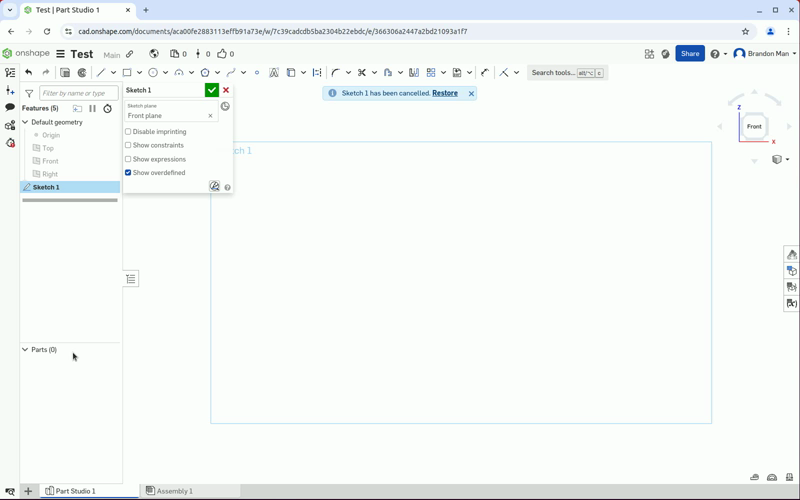
key(l)
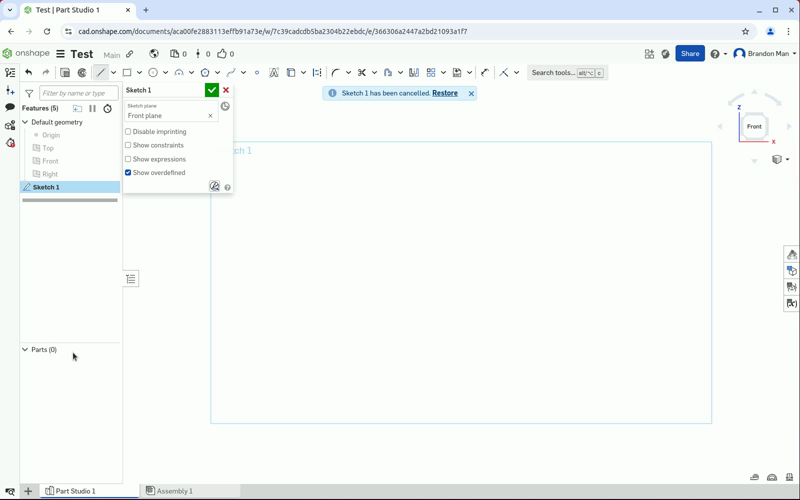
key_down(shift)
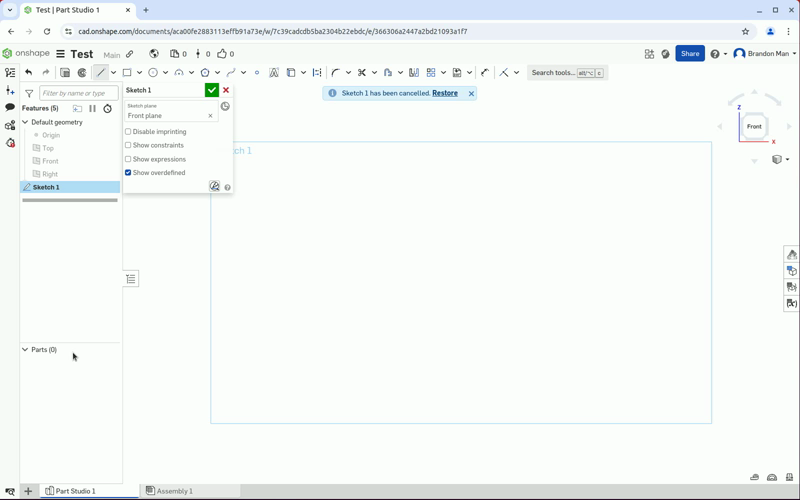
mouse_move(404, 339)
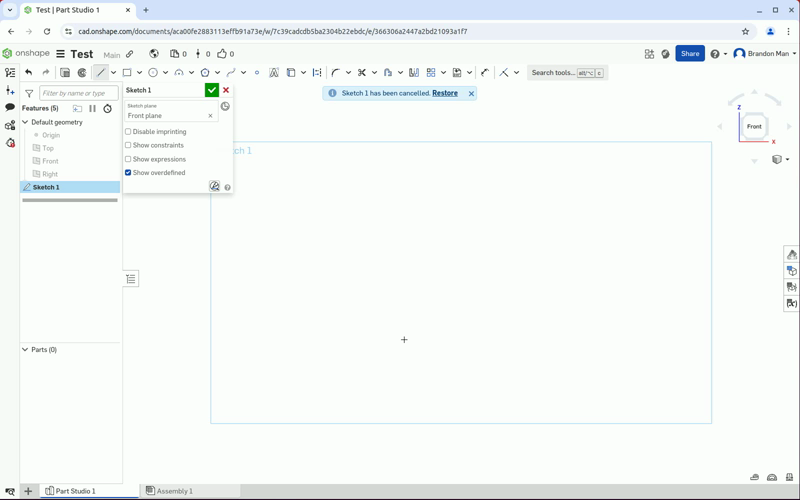
click(404, 339)
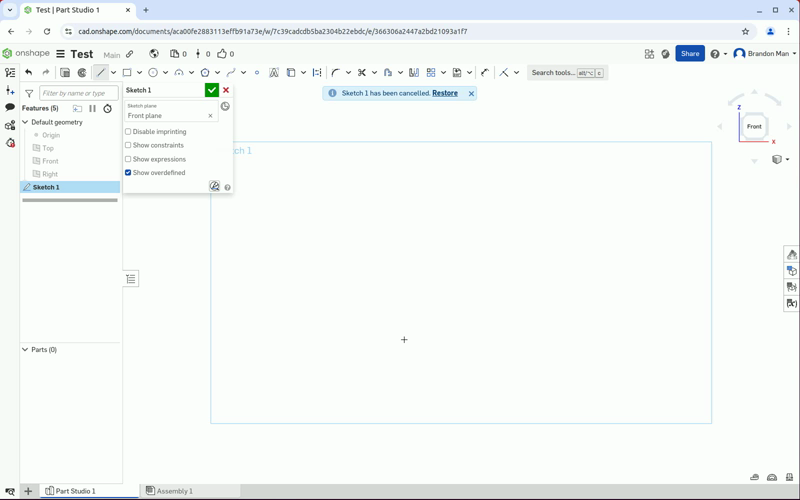
key_up(shift)
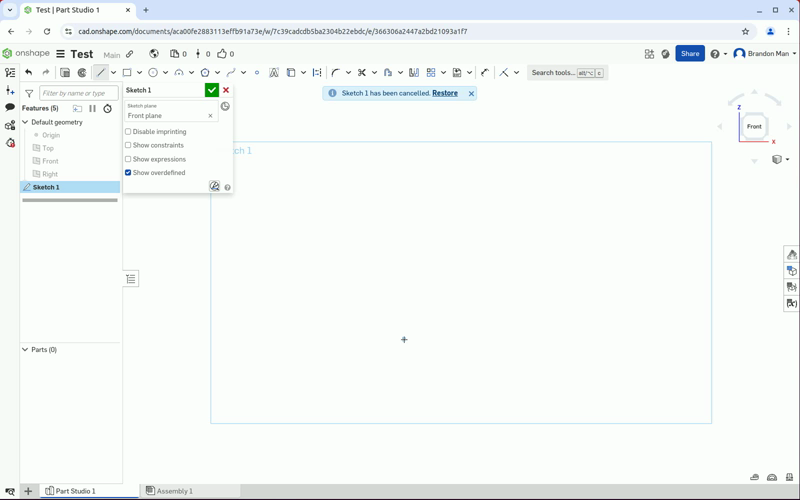
key_down(shift)
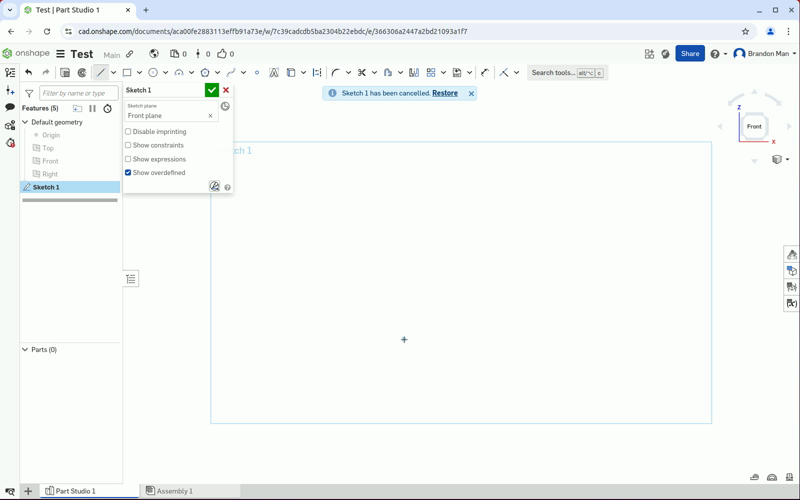
mouse_move(516, 339)
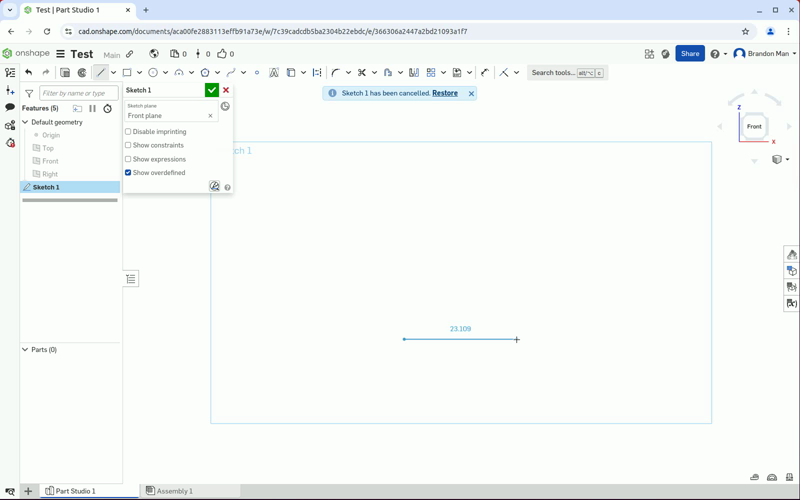
click(516, 339)
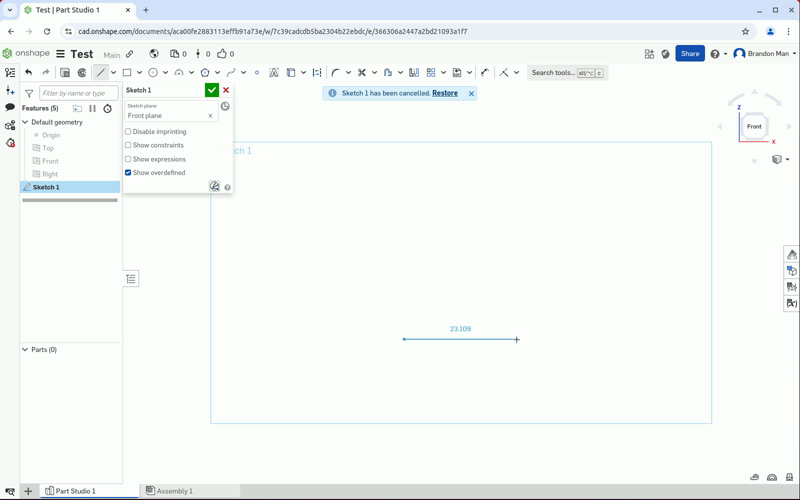
key_up(shift)
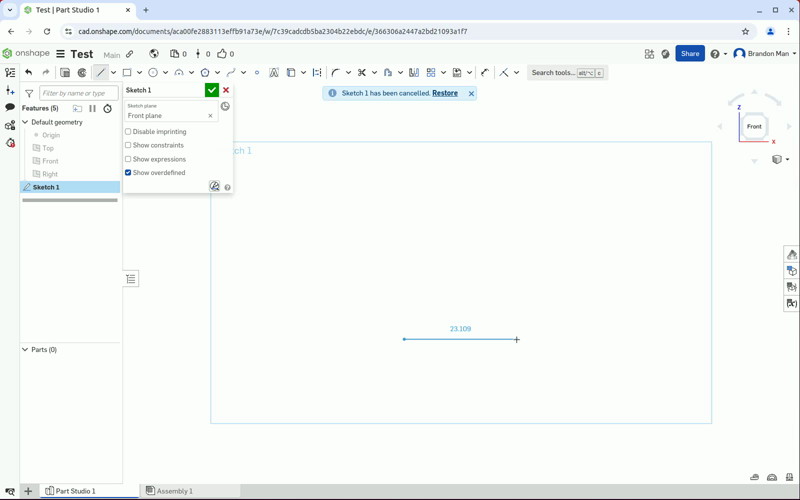
key_down(shift)
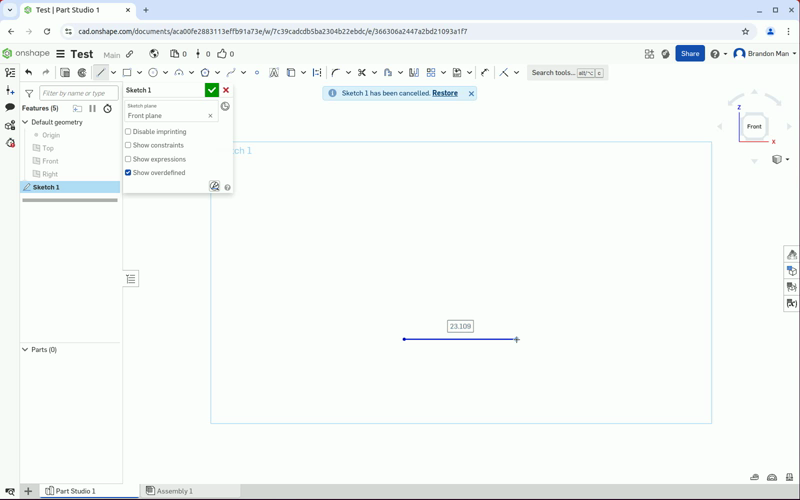
mouse_move(516, 226)
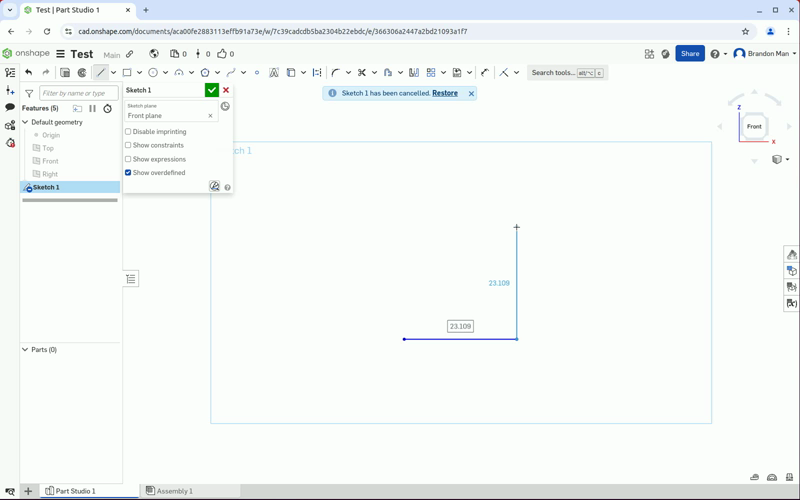
click(516, 226)
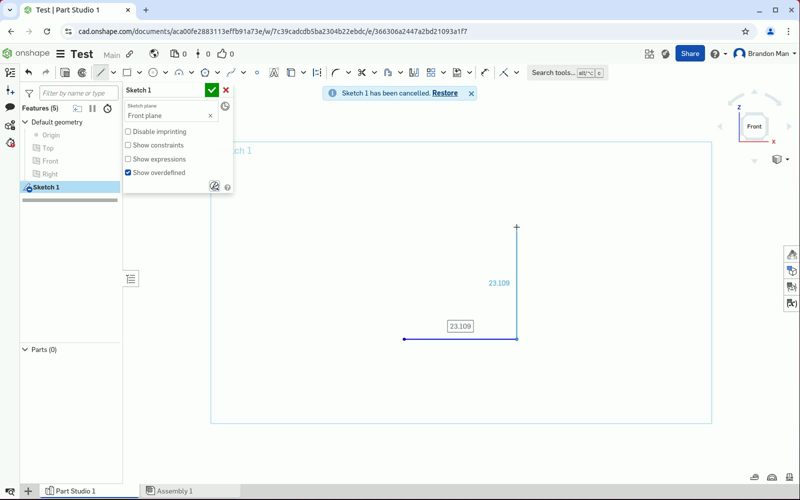
key_up(shift)
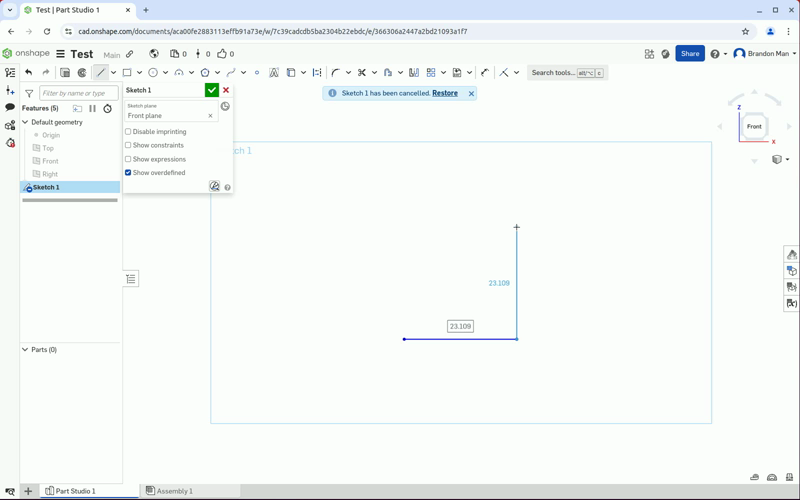
key_down(shift)
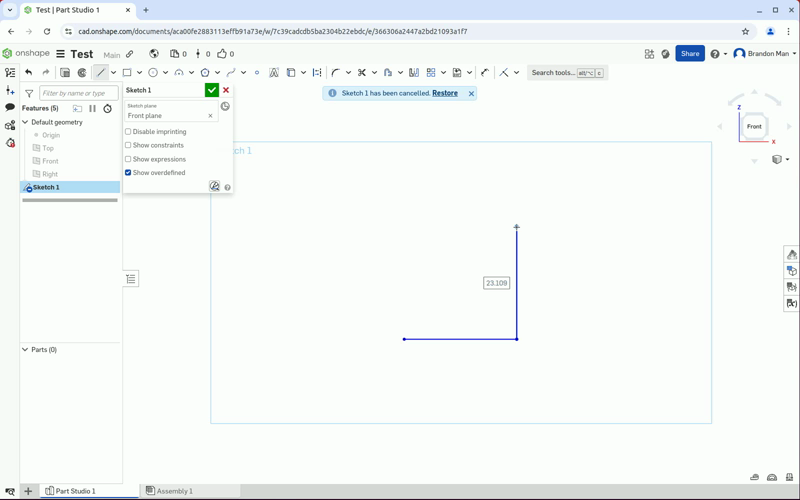
mouse_move(404, 226)
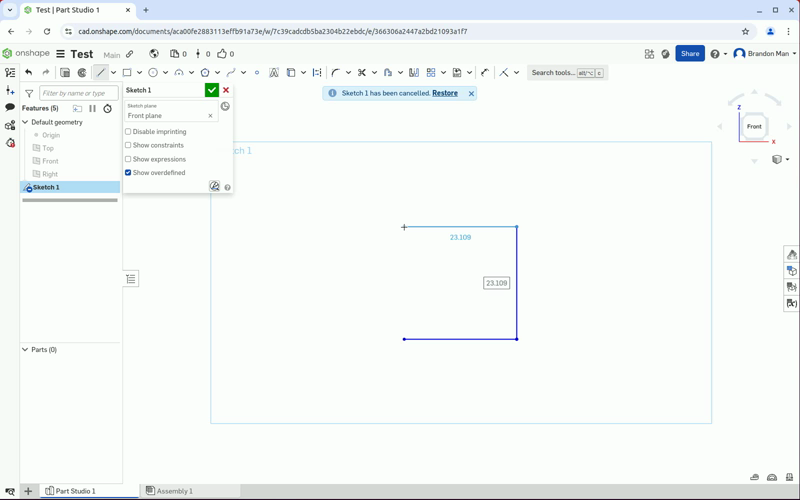
click(404, 226)
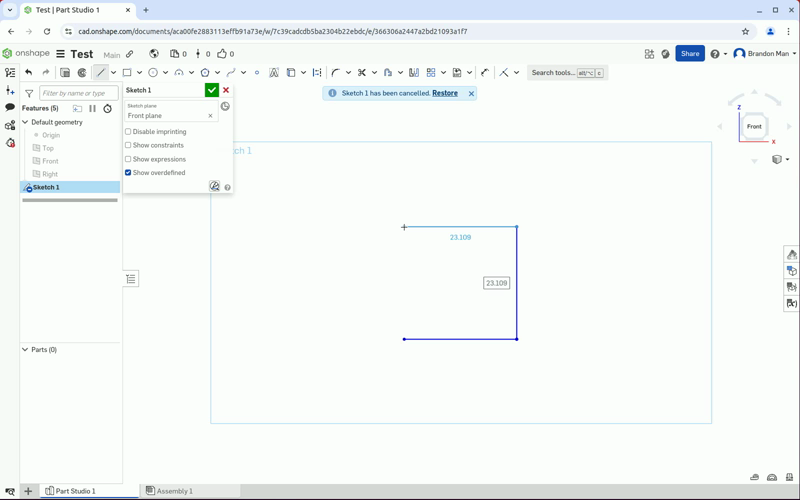
key_up(shift)
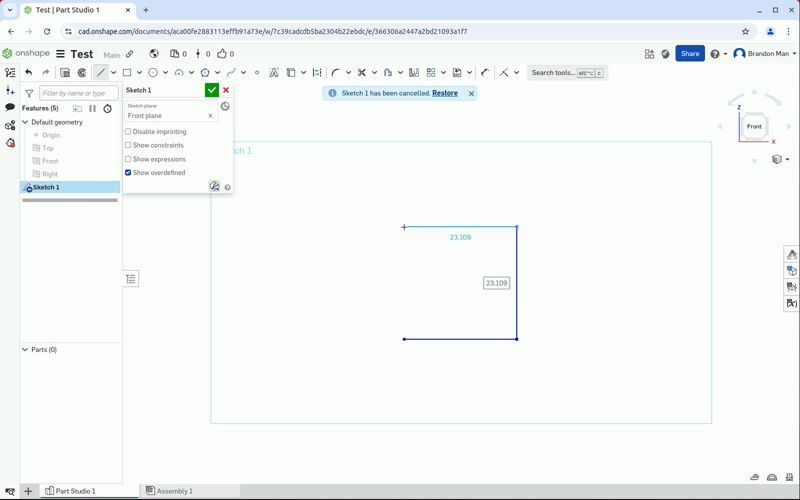
key_down(shift)
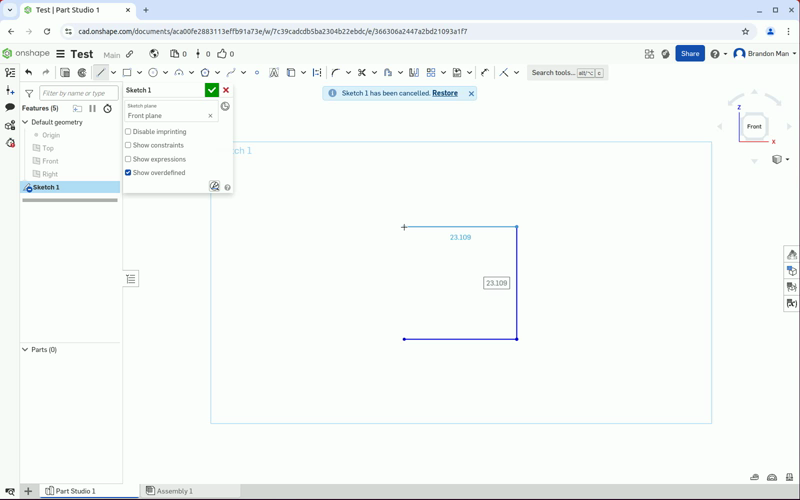
mouse_move(404, 339)
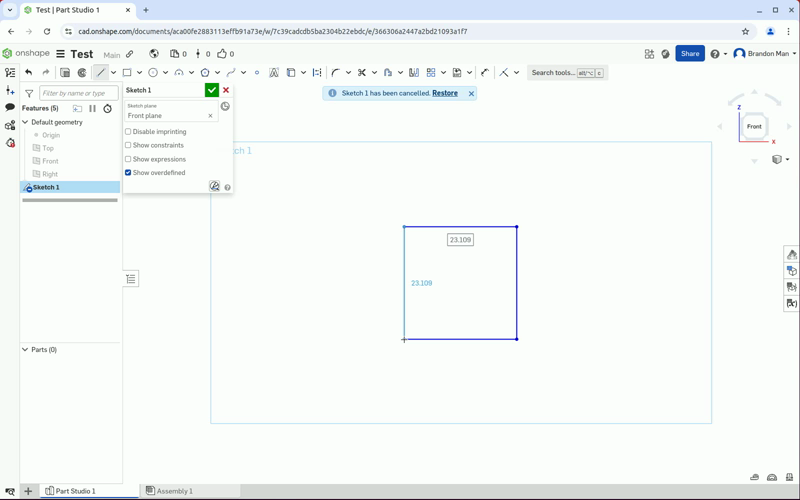
key_up(shift)
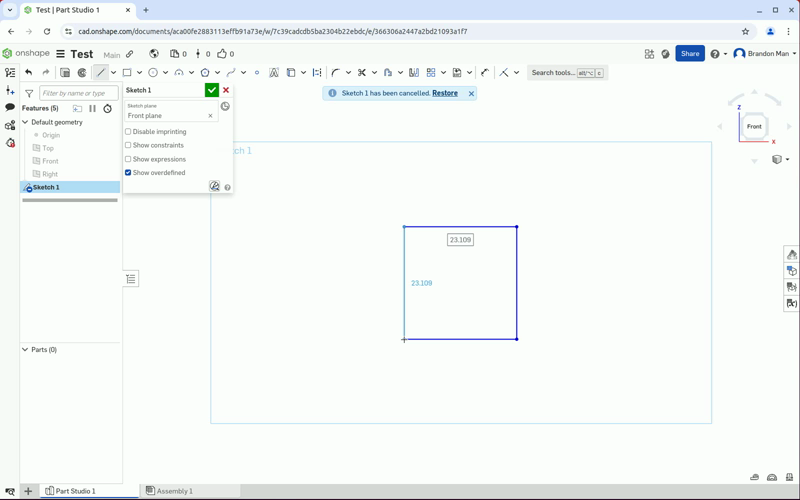
click(404, 339)
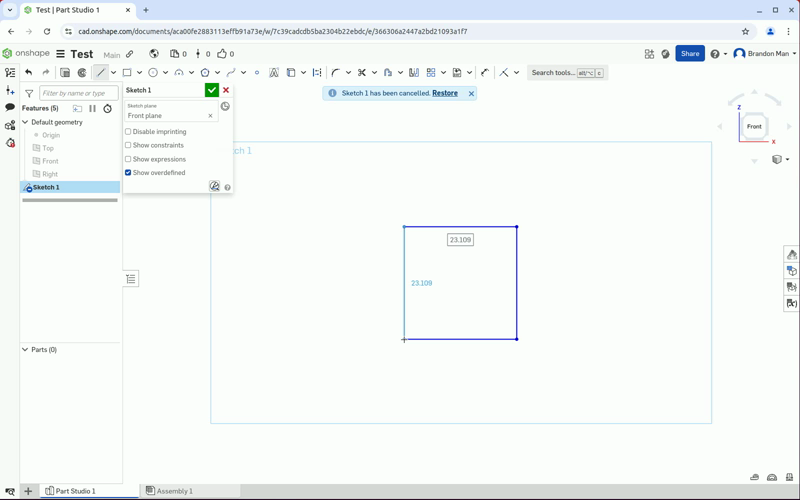
key(esc)
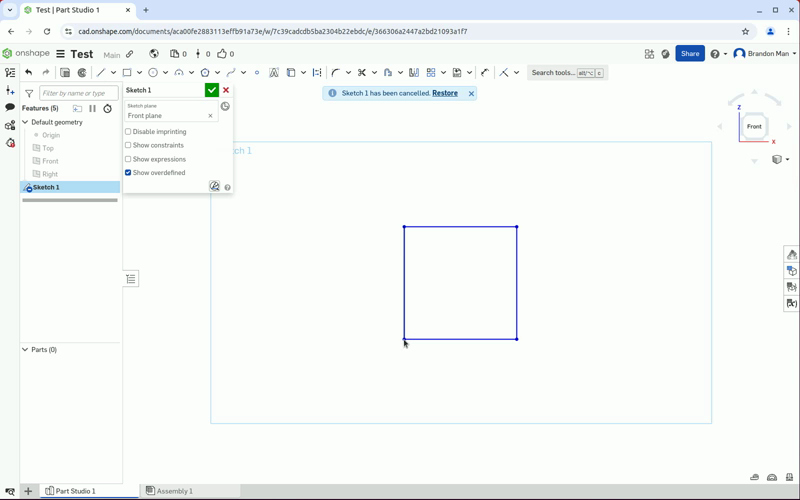
mouse_move(437, 288)
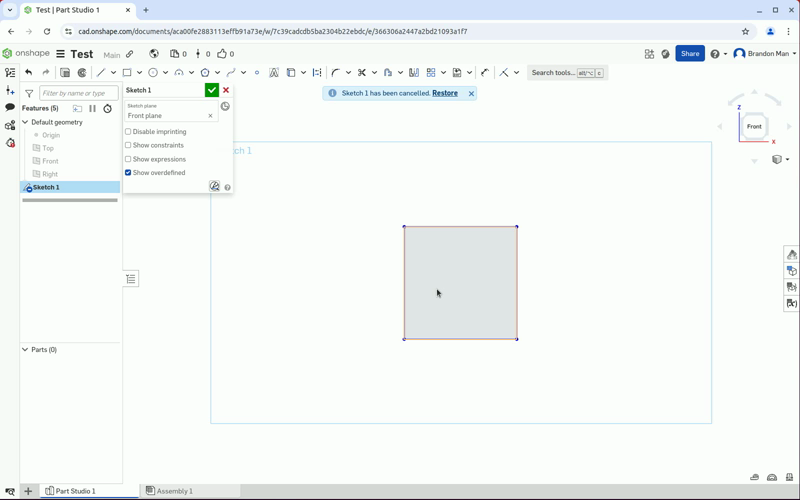
click(437, 288)
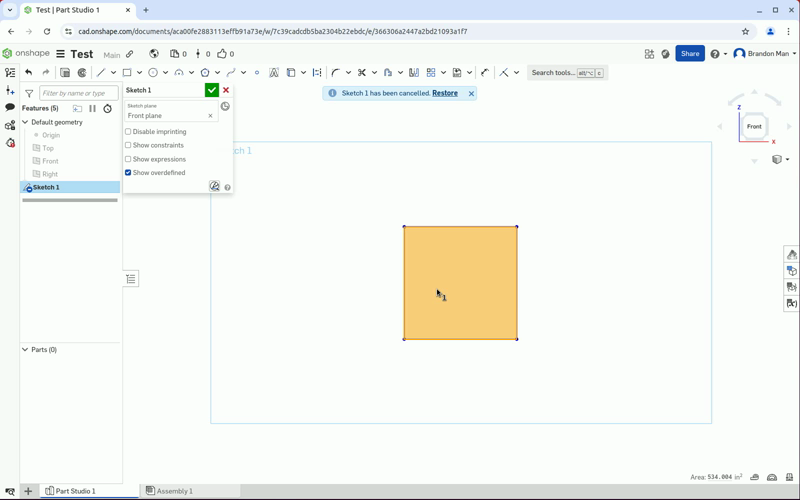
mouse_move(73, 352)
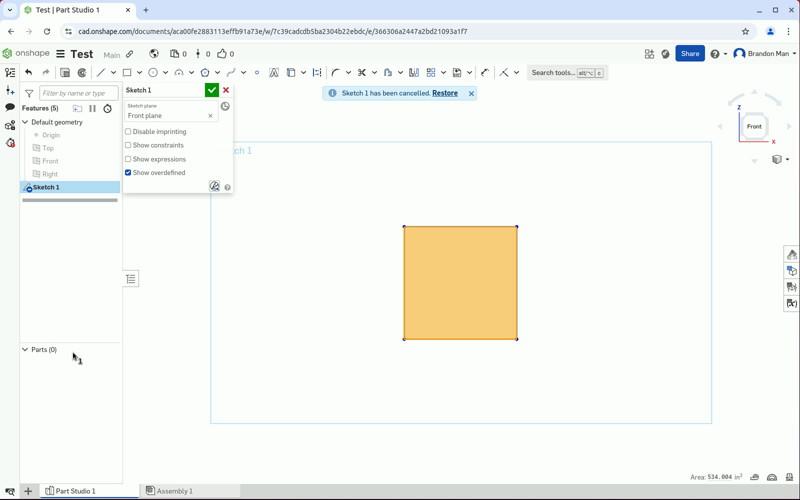
key(shift+y)
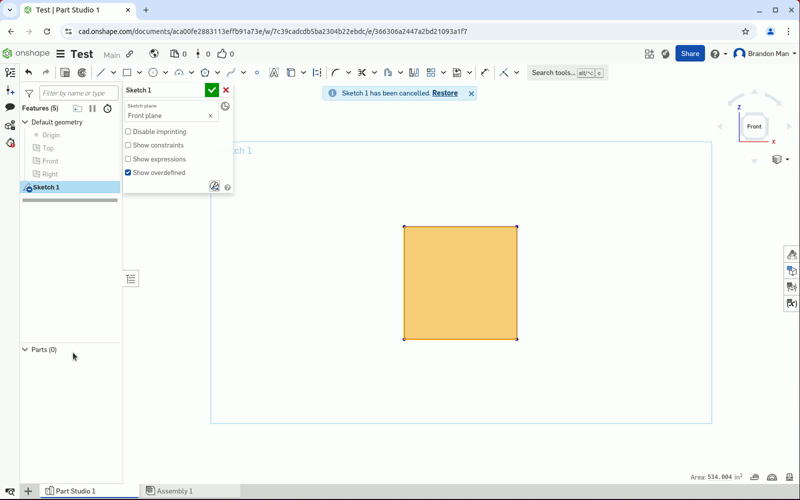
key(shift+e)
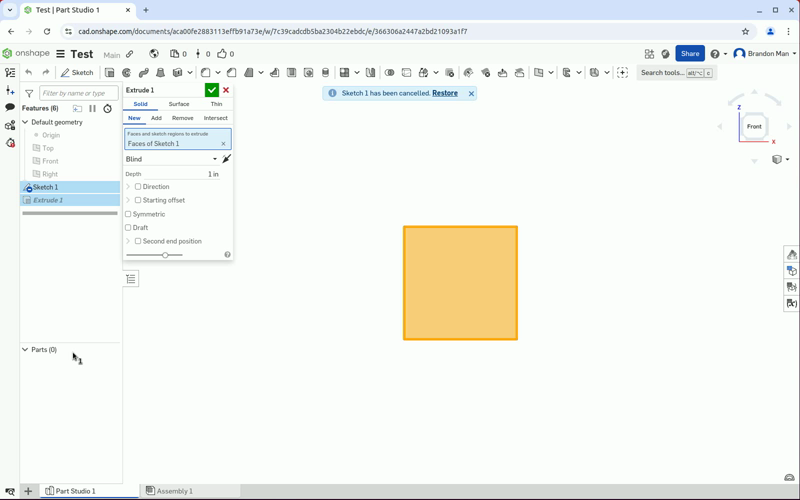
mouse_move(143, 106)
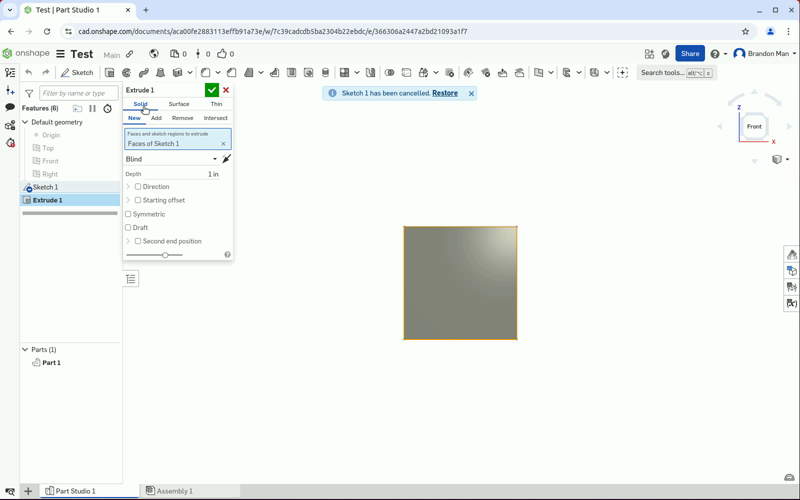
click(143, 106)
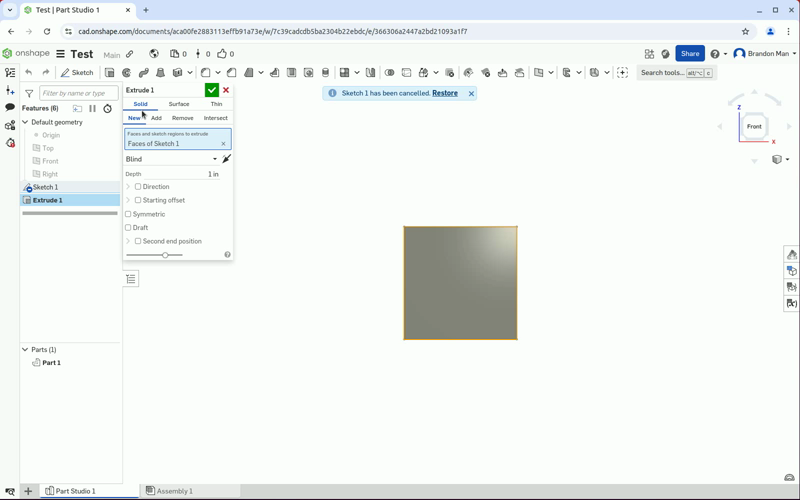
mouse_move(137, 120)
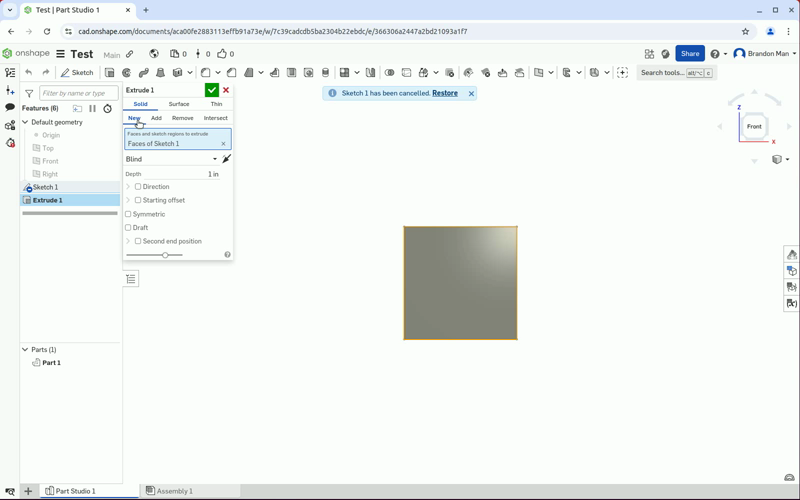
click(137, 120)
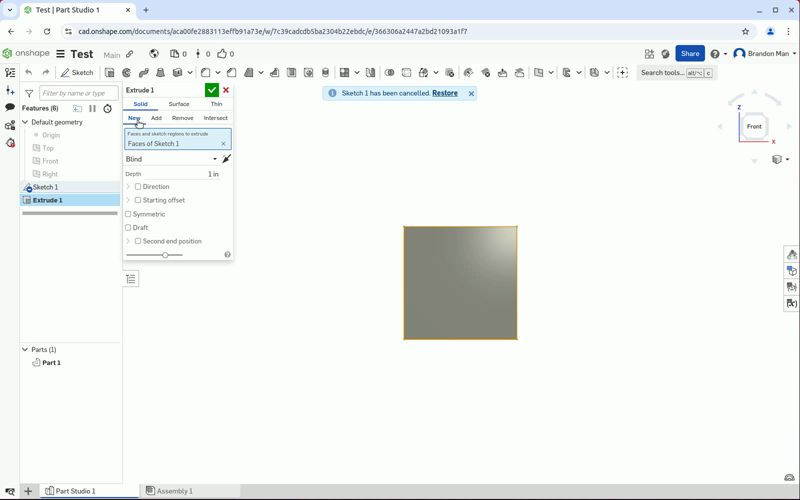
key(tab, 4)
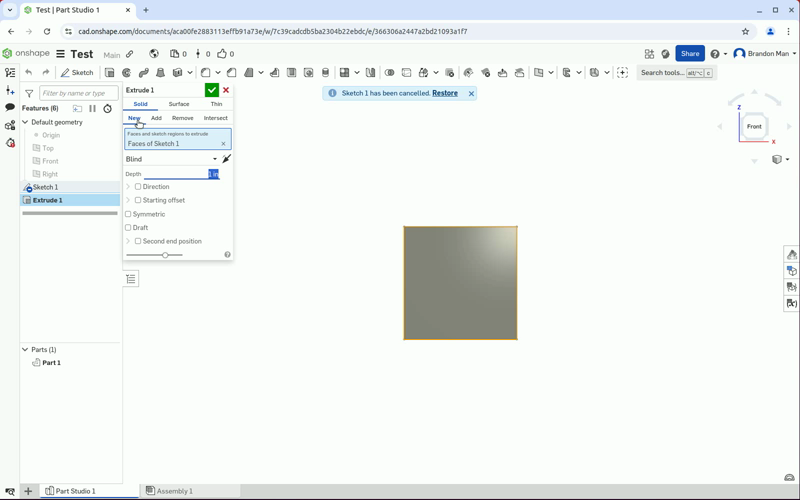
text(23.108)
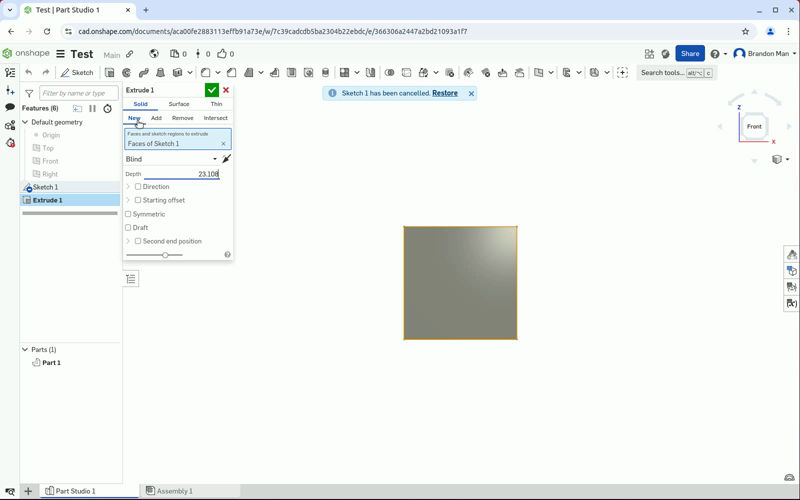
key(enter)
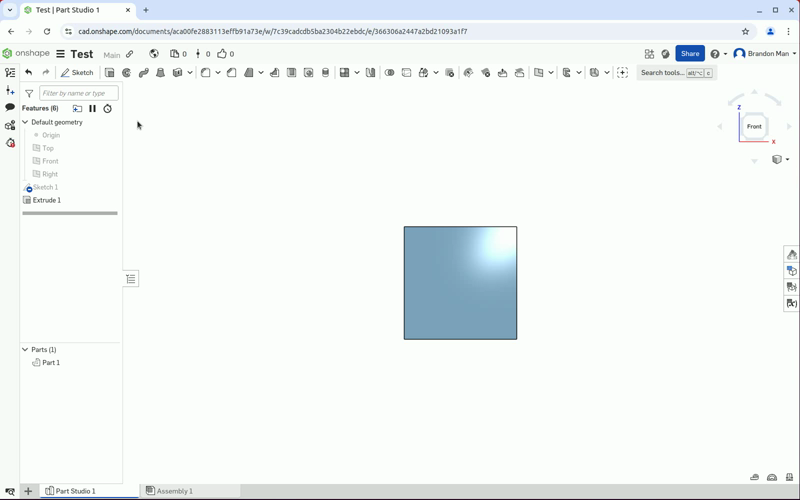
key(shift+h)
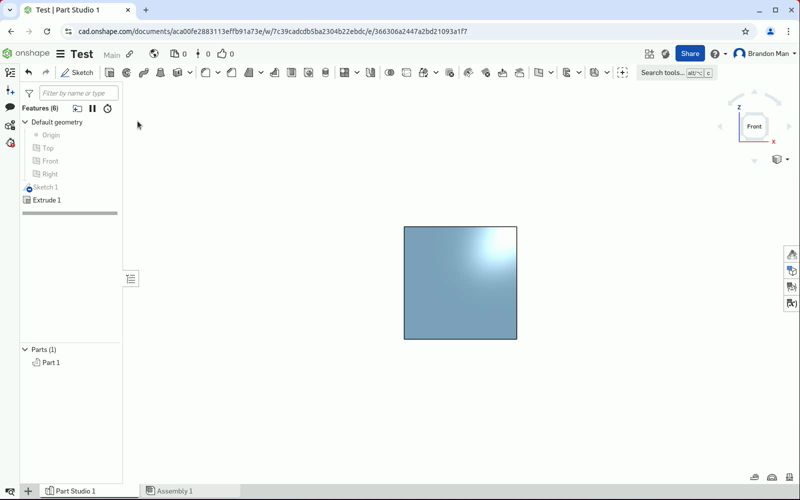
key(shift+h)
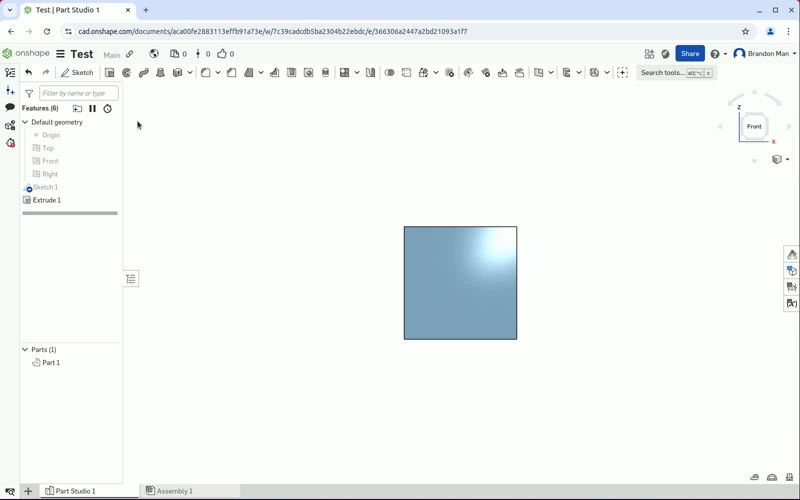
mouse_move(73, 189)
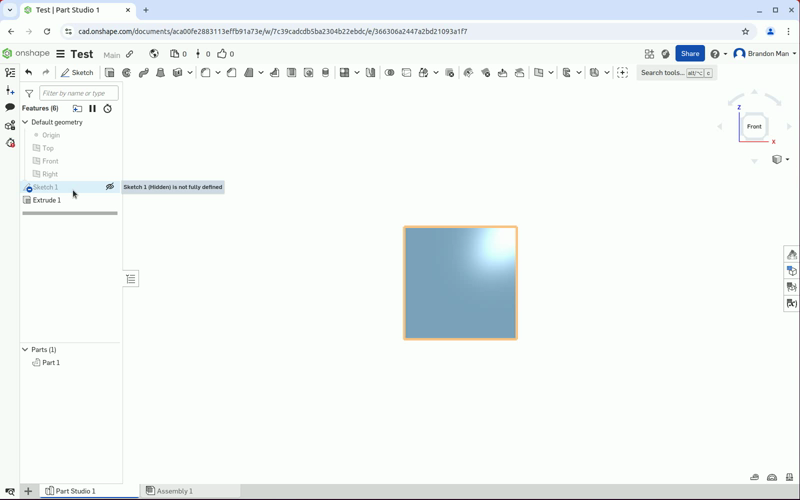
click(73, 189)
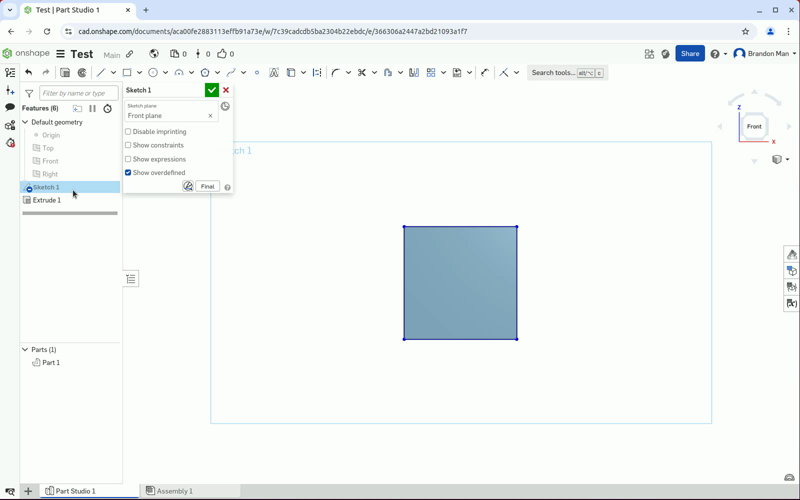
mouse_move(229, 92)
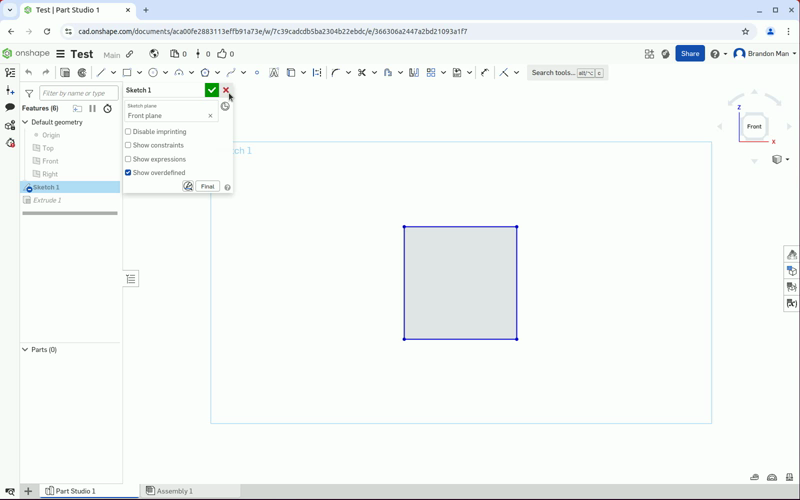
click(229, 92)
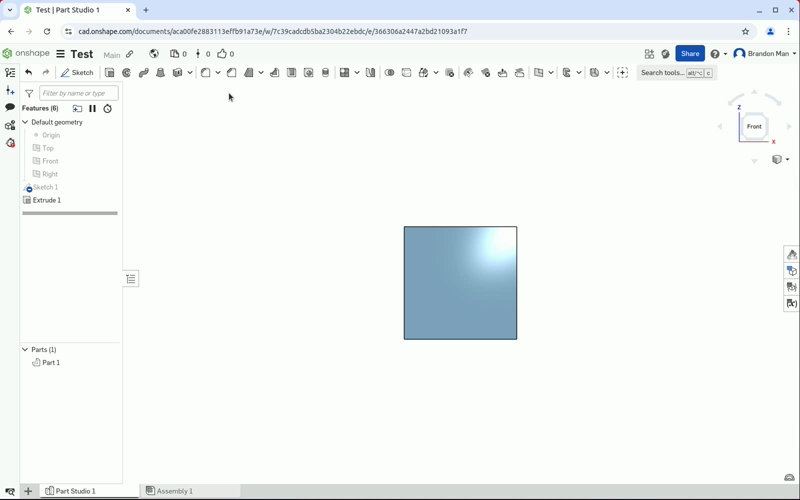
mouse_move(541, 75)
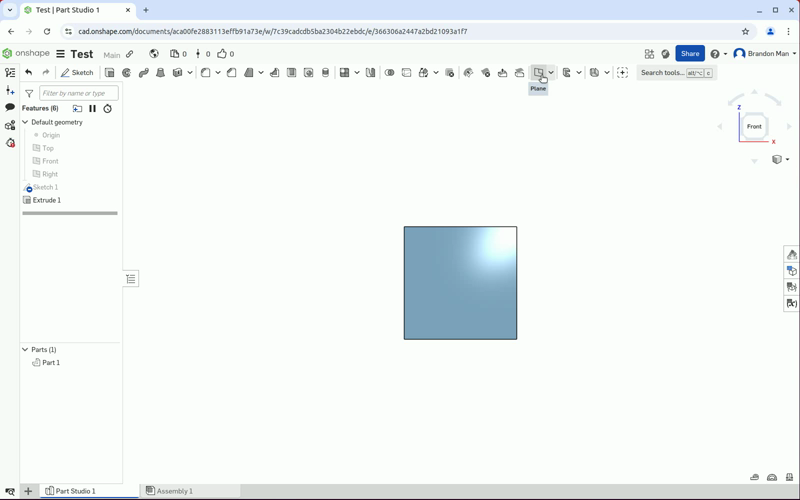
click(541, 75)
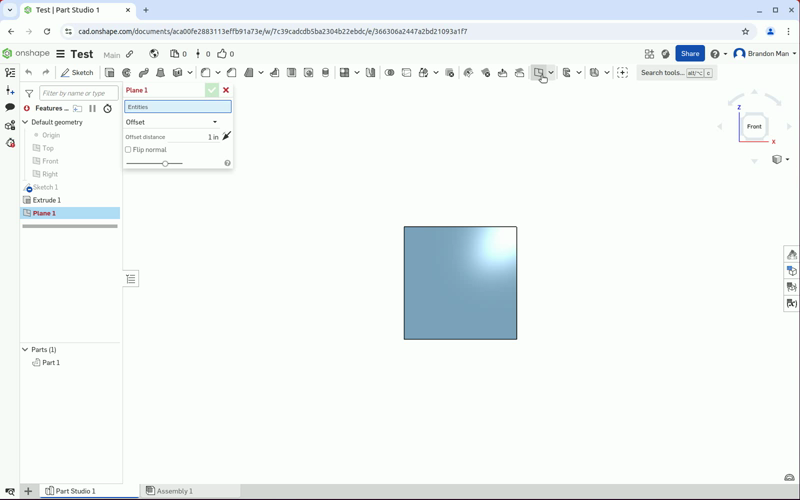
mouse_move(73, 163)
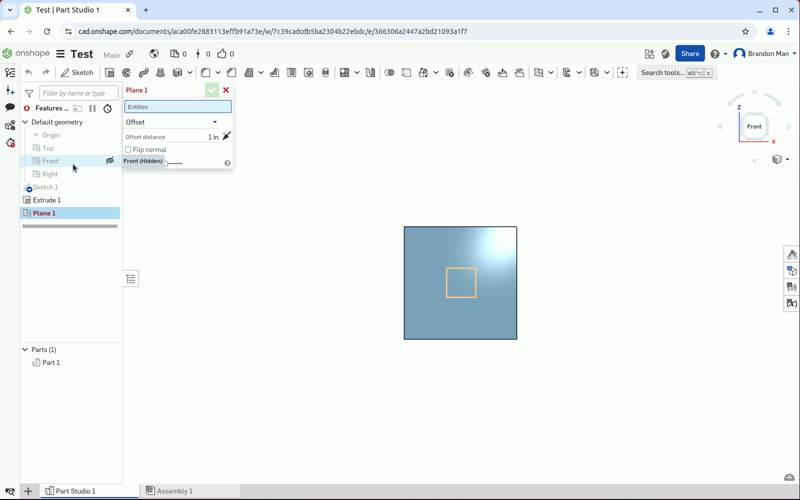
click(73, 163)
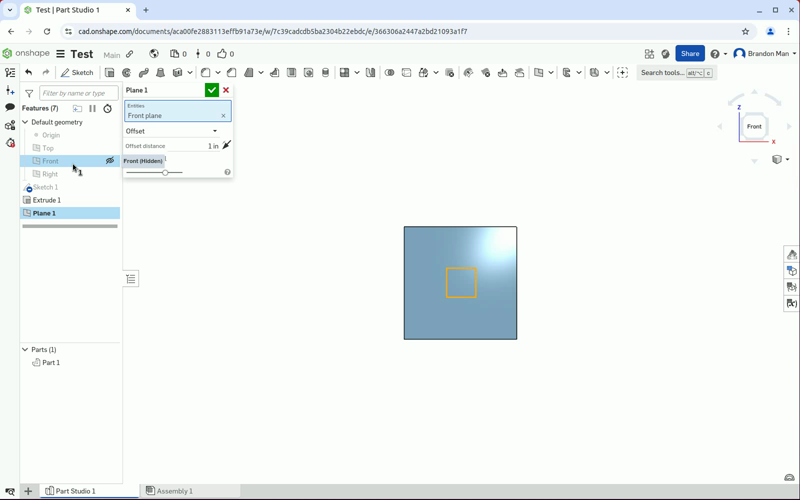
key(tab, 2)
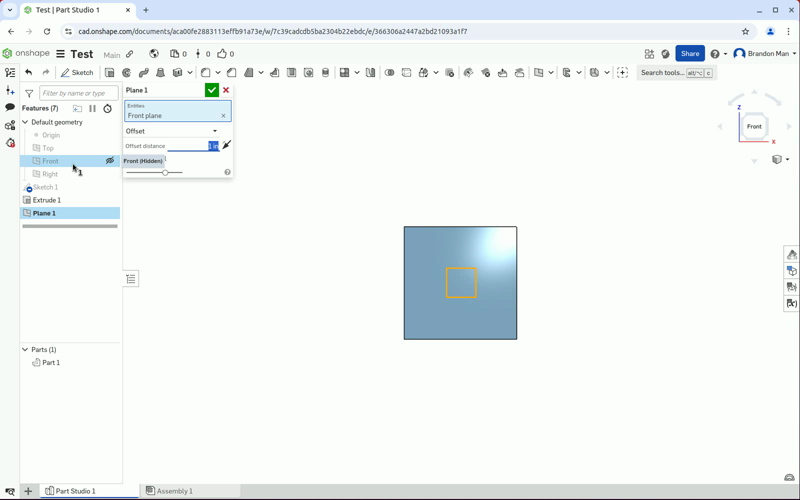
text(23.108)
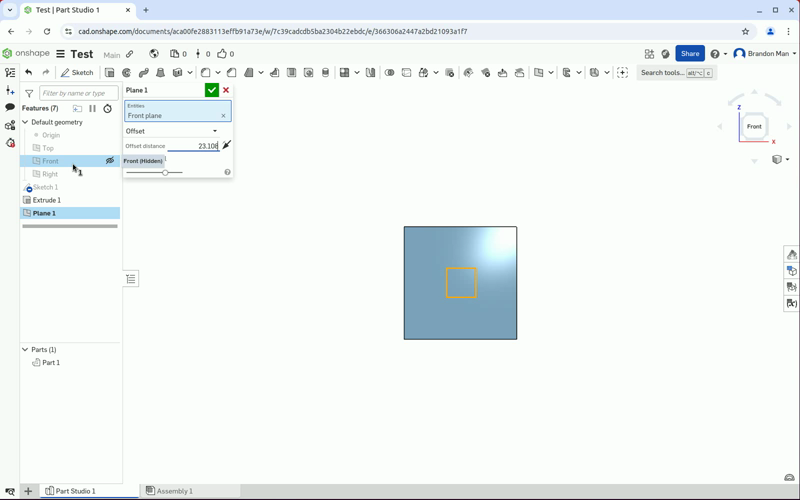
key(enter, 2)
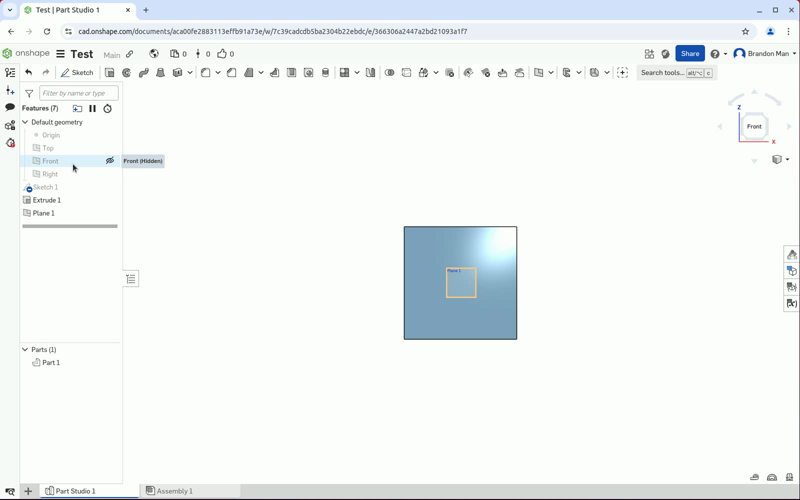
key(shift+s)
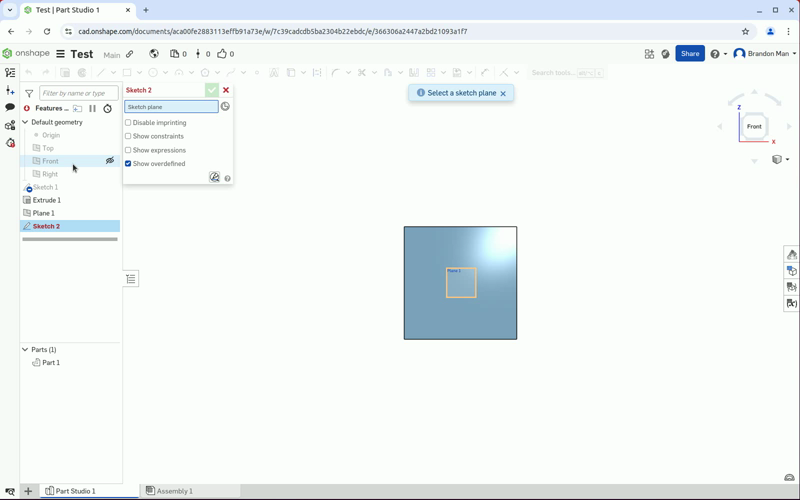
mouse_move(73, 215)
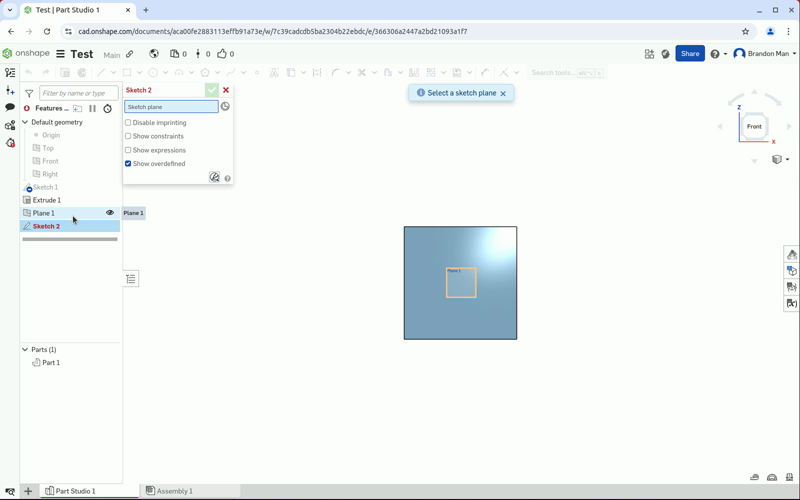
click(73, 215)
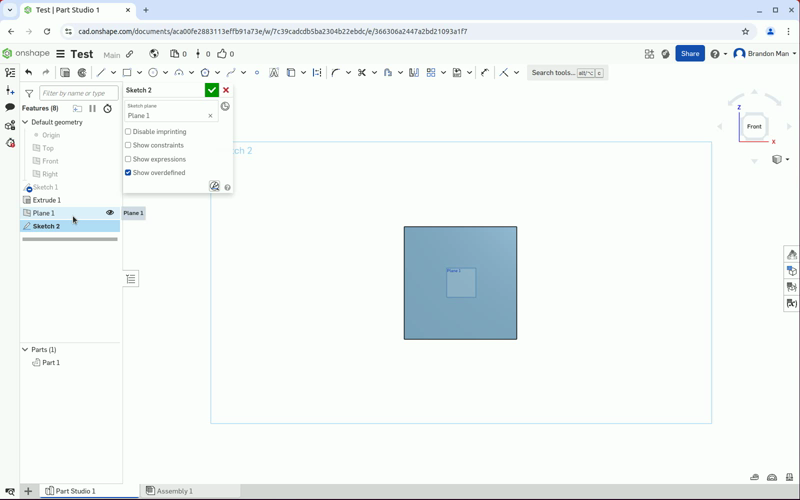
mouse_move(73, 352)
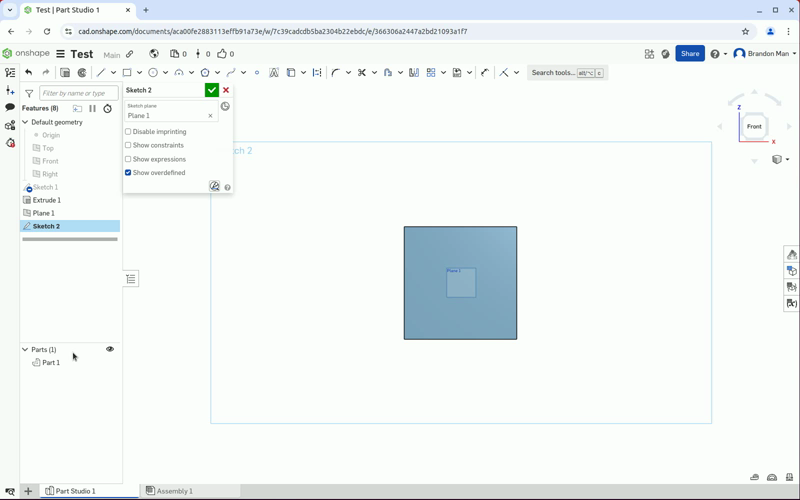
key(y)
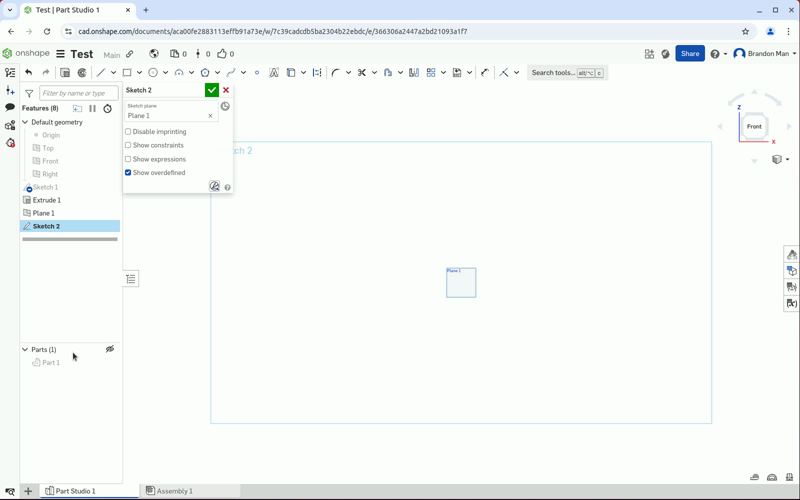
key(c)
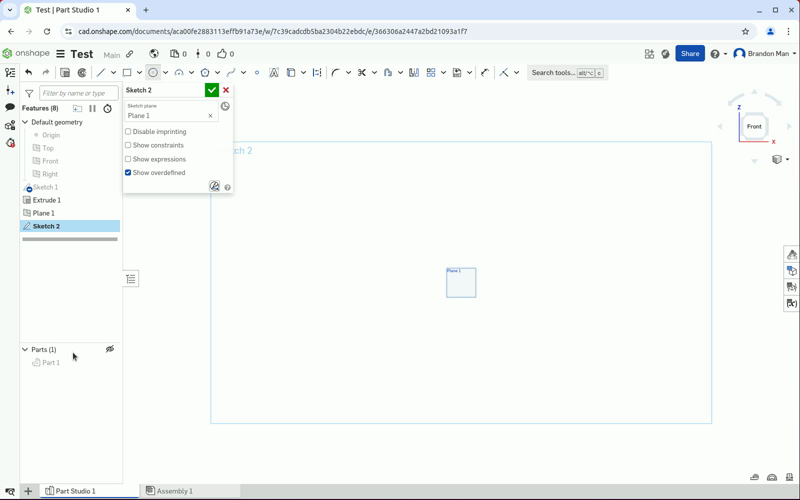
key_down(shift)
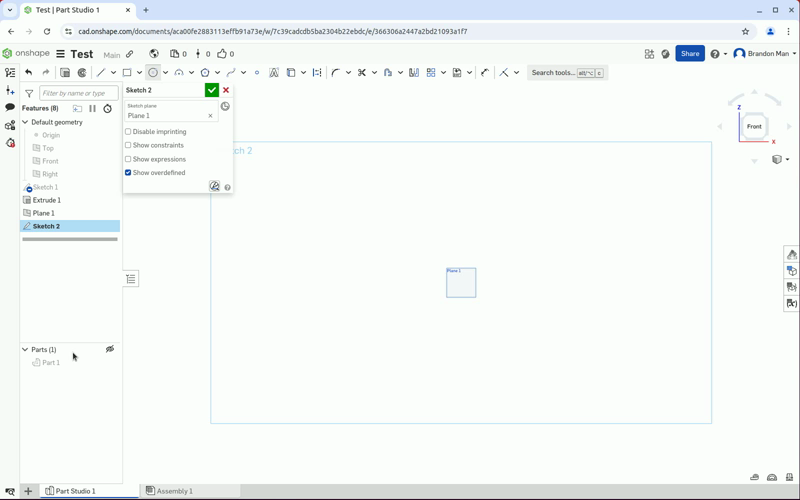
mouse_move(461, 282)
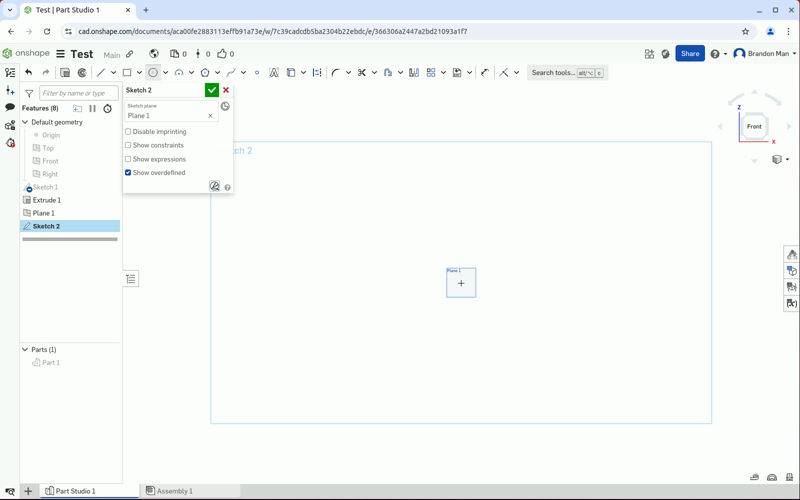
click(461, 282)
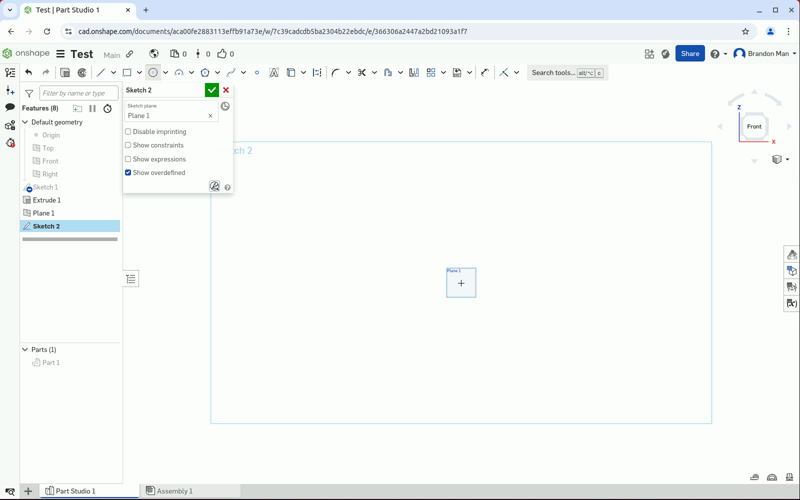
key_up(shift)
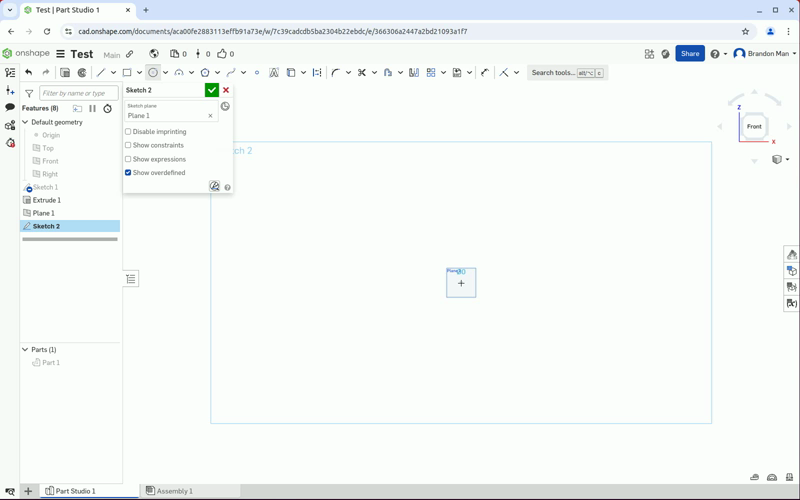
mouse_move(490, 282)
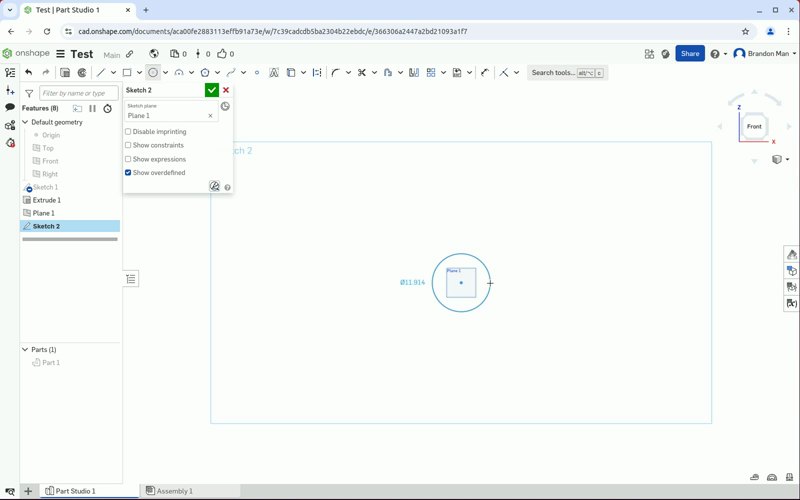
click(490, 282)
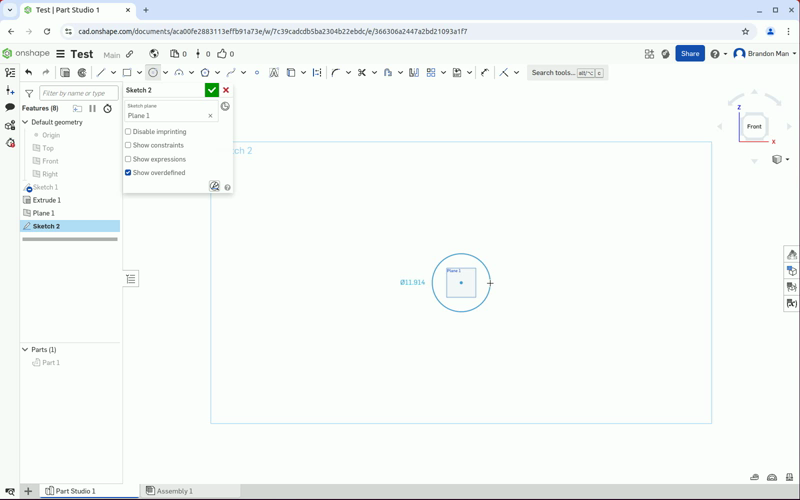
key(esc)
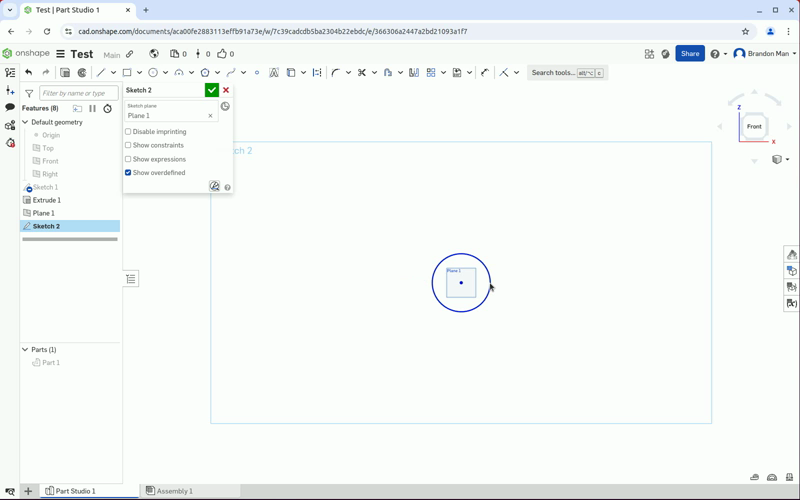
mouse_move(468, 262)
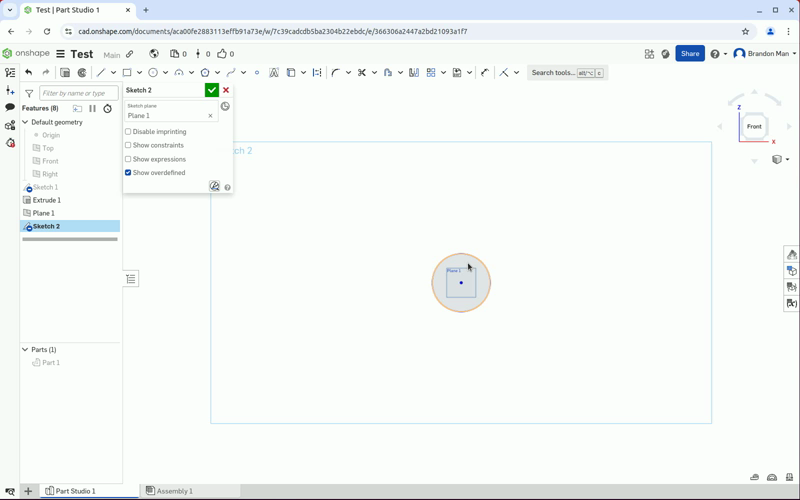
click(468, 262)
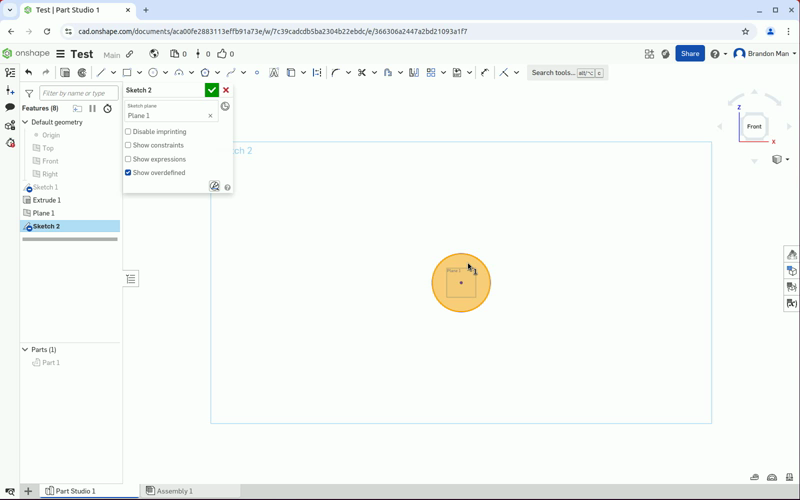
mouse_move(73, 352)
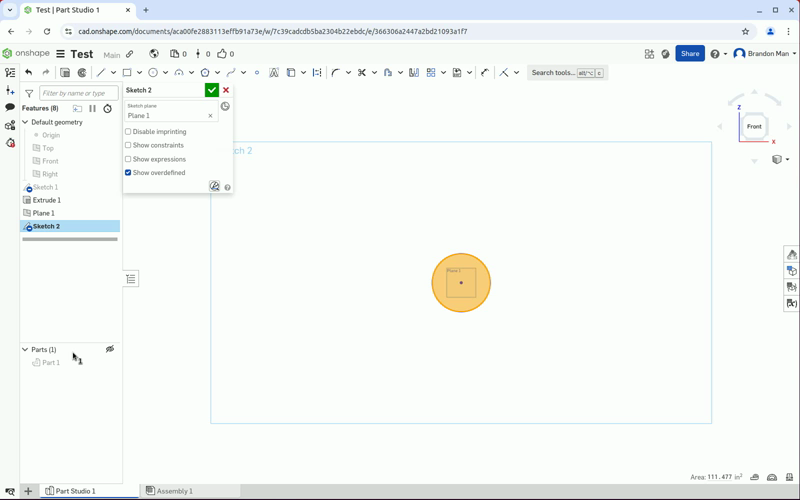
key(shift+y)
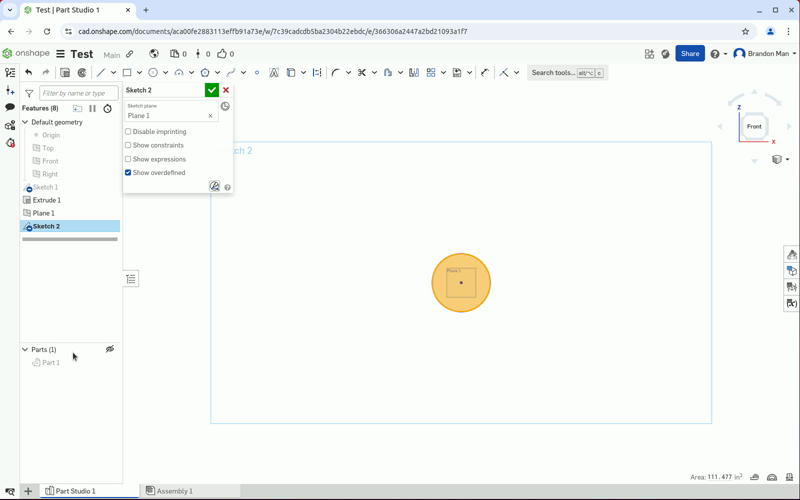
key(shift+e)
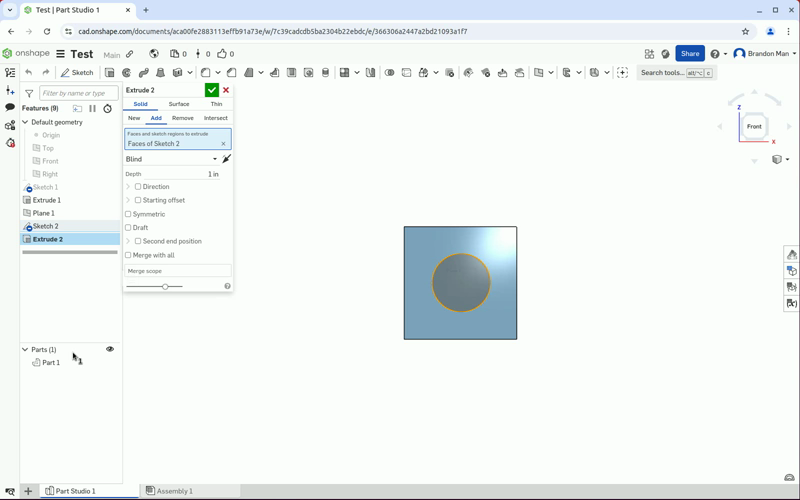
mouse_move(143, 106)
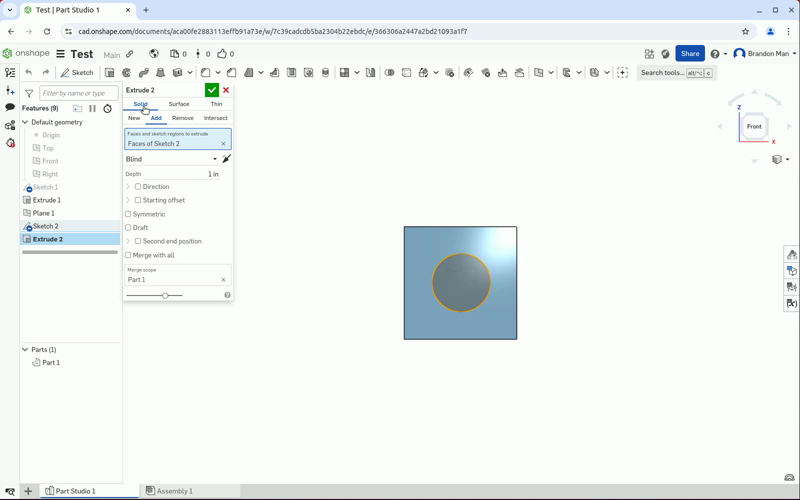
click(143, 106)
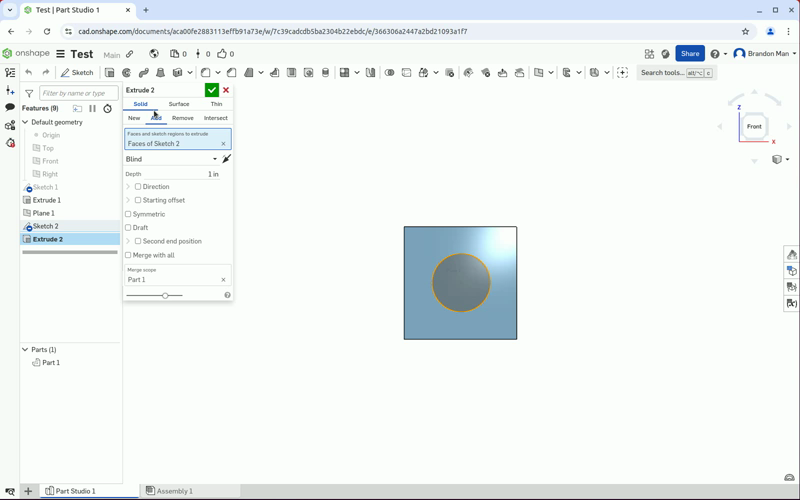
mouse_move(186, 120)
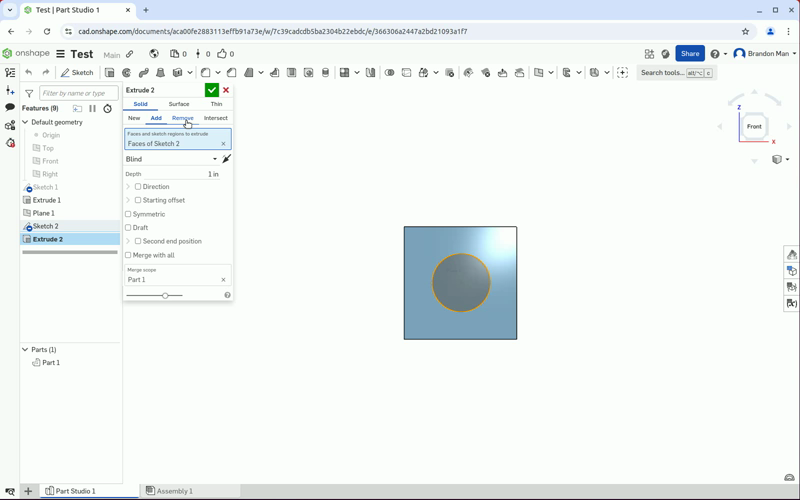
click(186, 120)
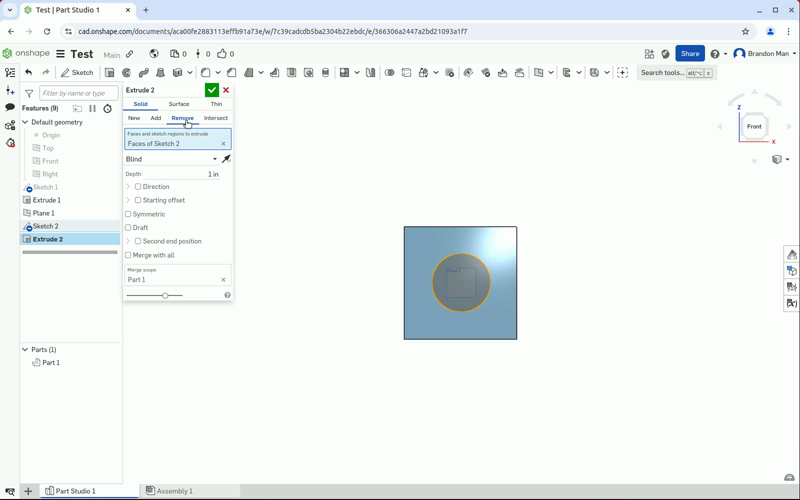
key(tab, 4)
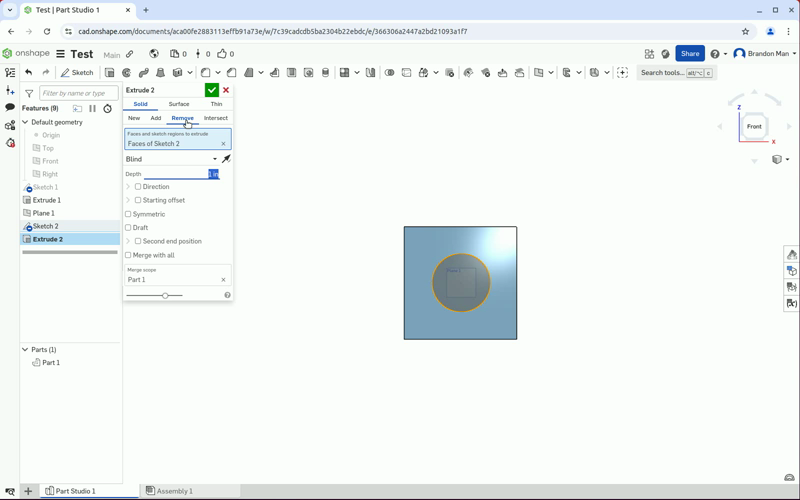
text(23.108)
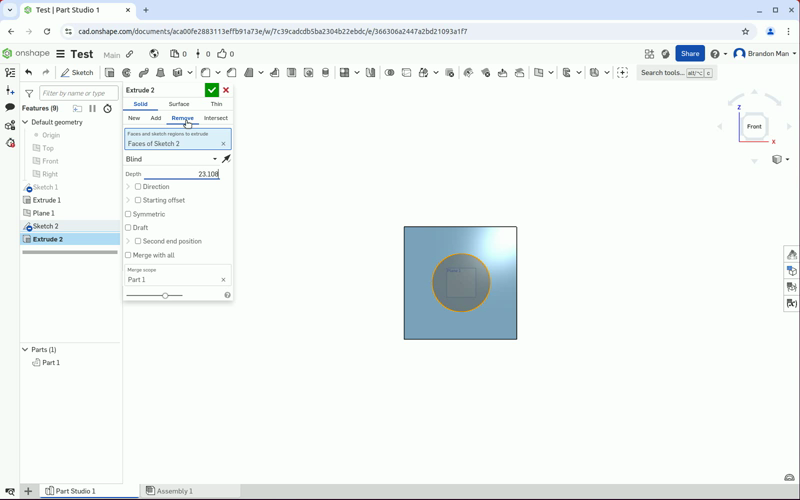
key(tab, 6)
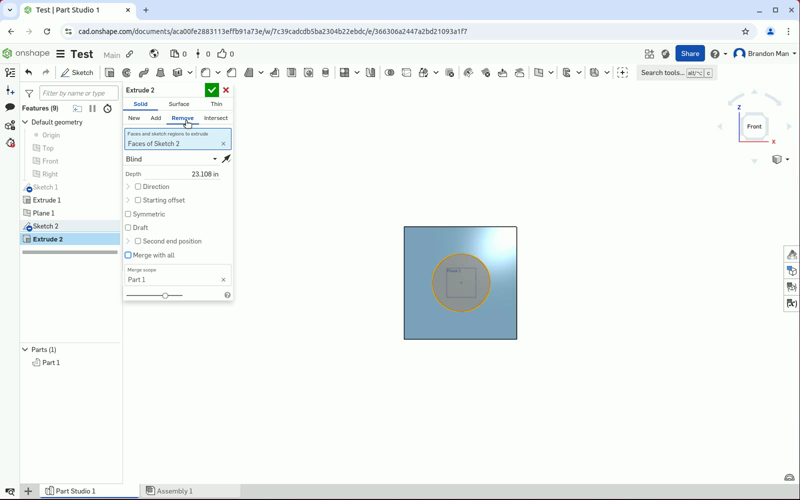
key(space)
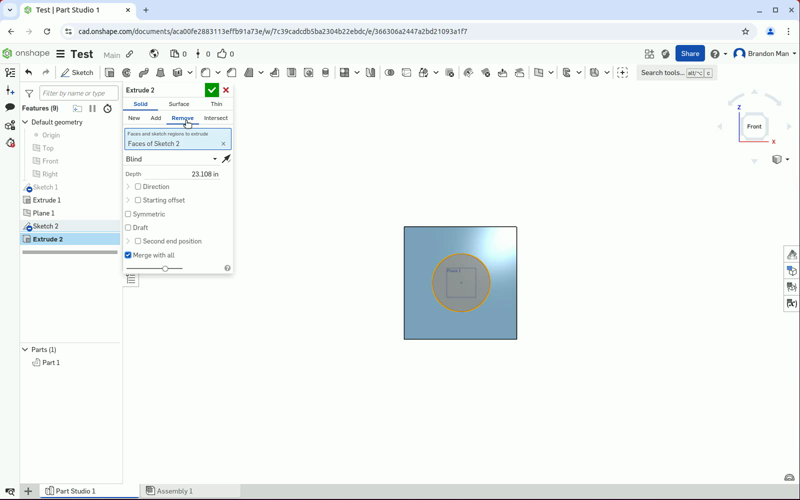
key(enter)
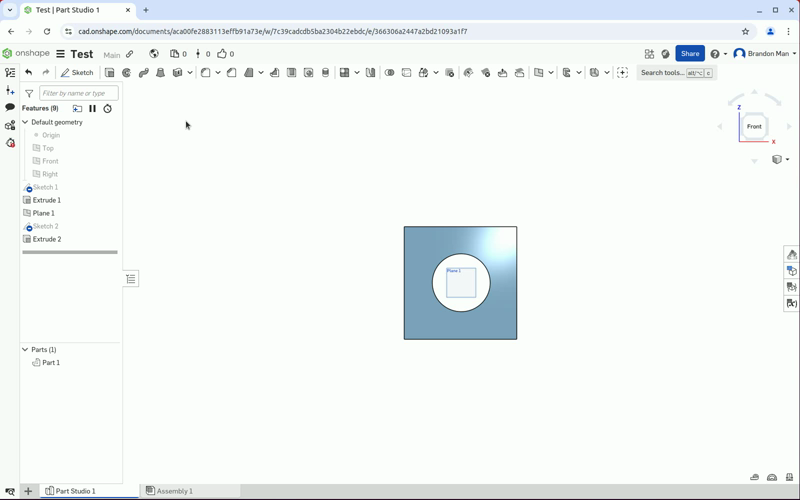
key(shift+h)
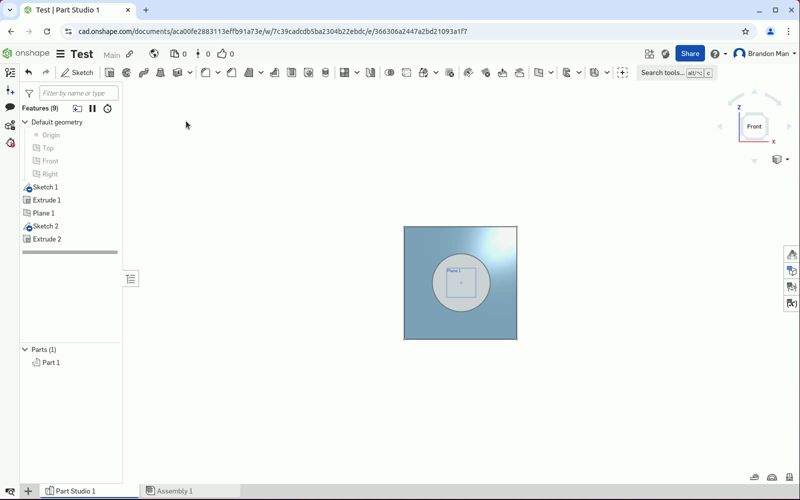
key(shift+h)
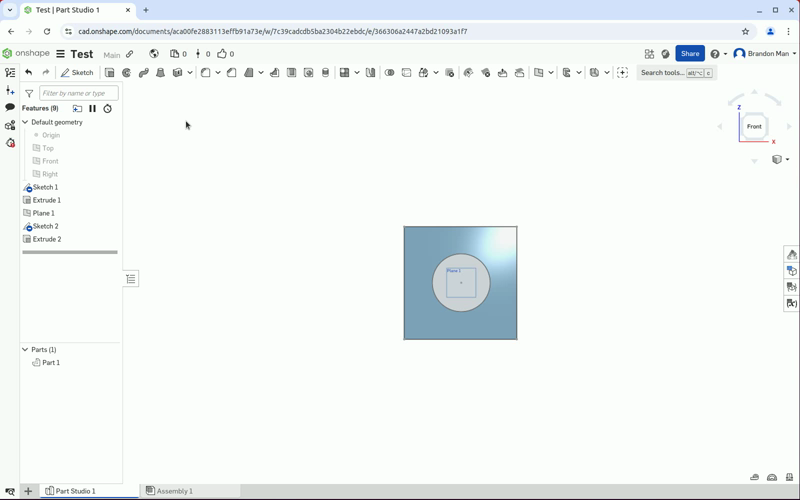
key(shift+7)
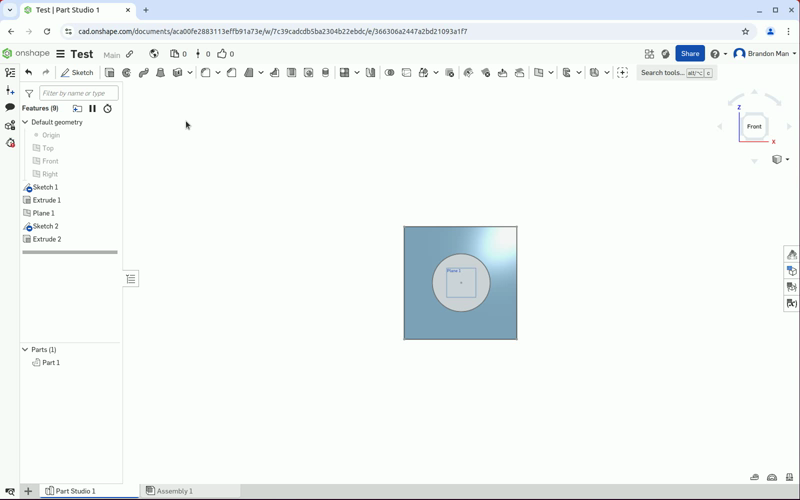
key(left, 2)
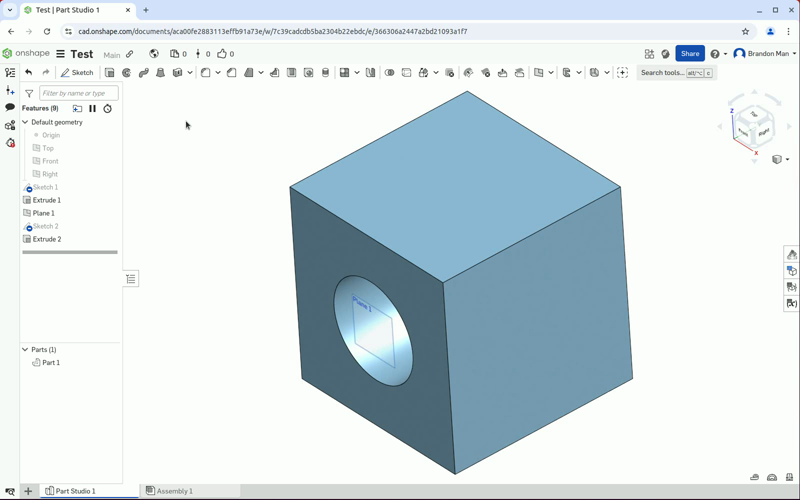
key(down, 2)
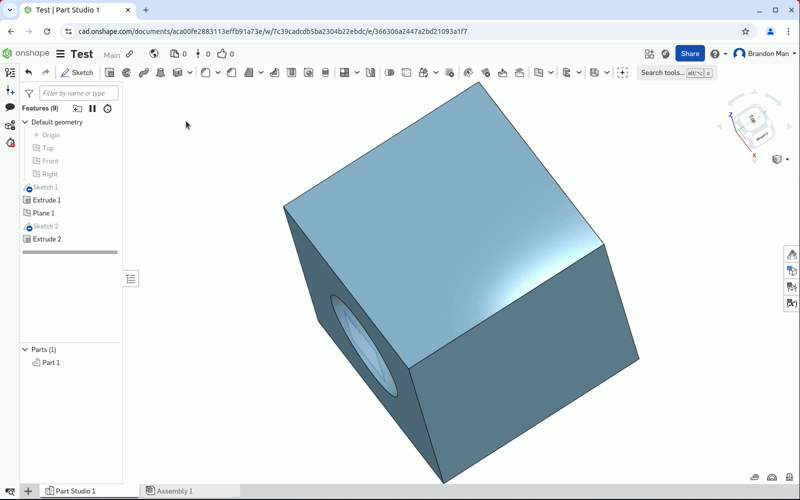
key(up, 2)
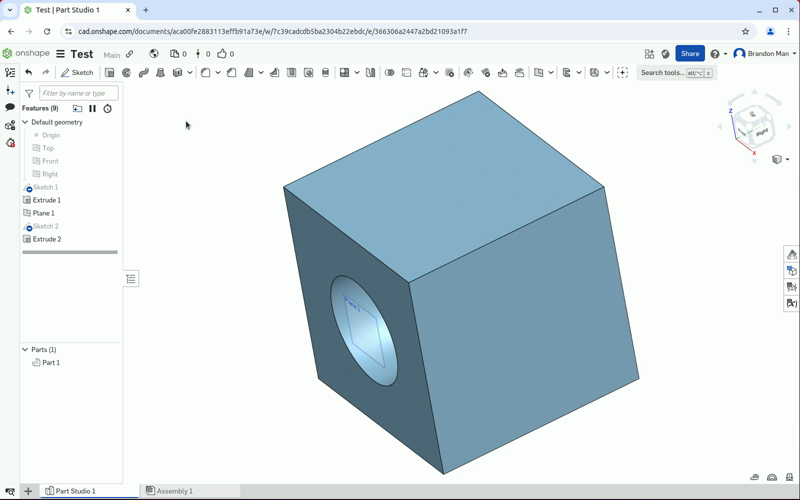
key(right, 2)
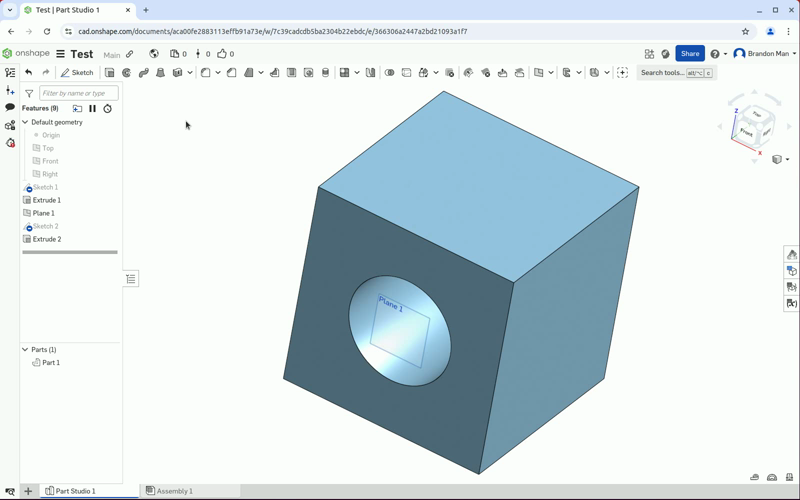
mouse_move(73, 189)
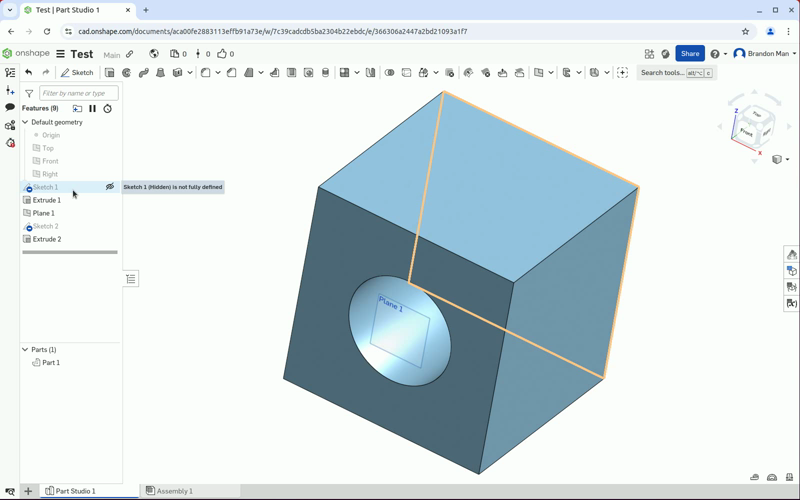
click(73, 189)